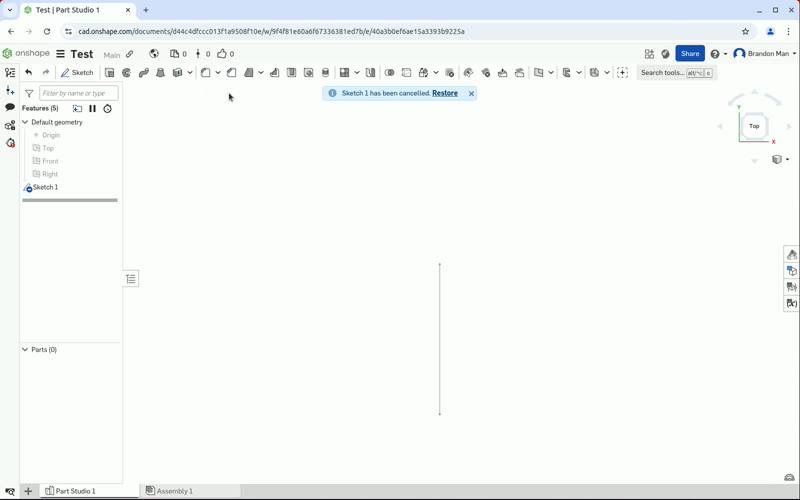
key(shift+h)
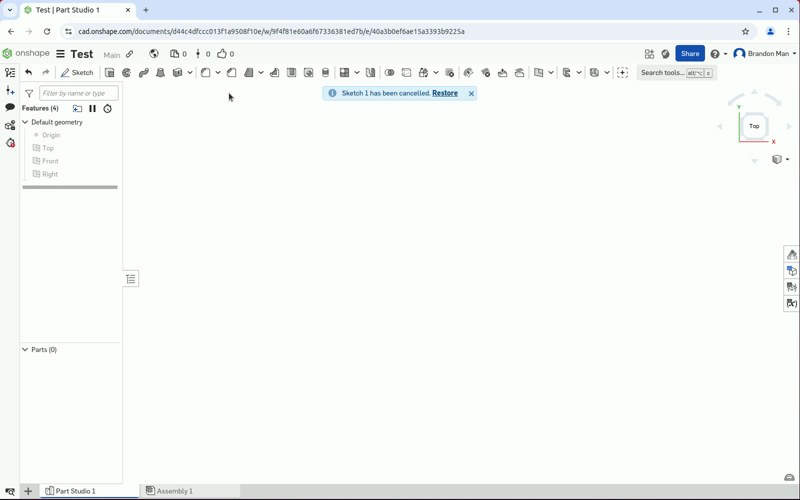
key(shift+s)
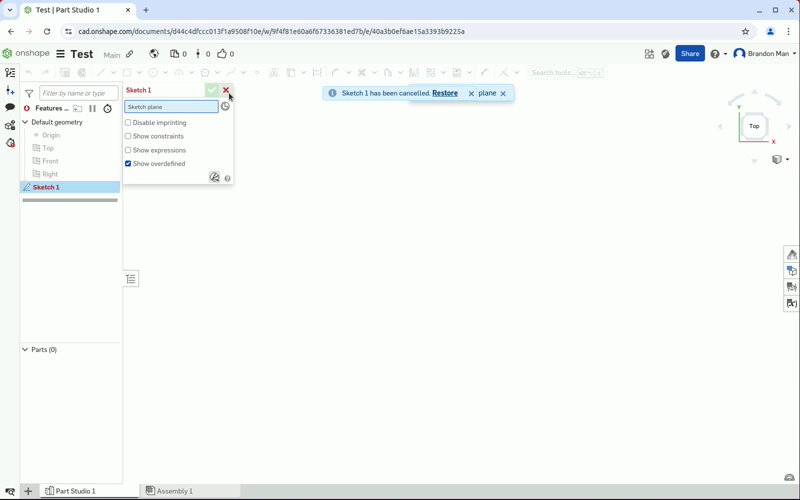
mouse_move(73, 150)
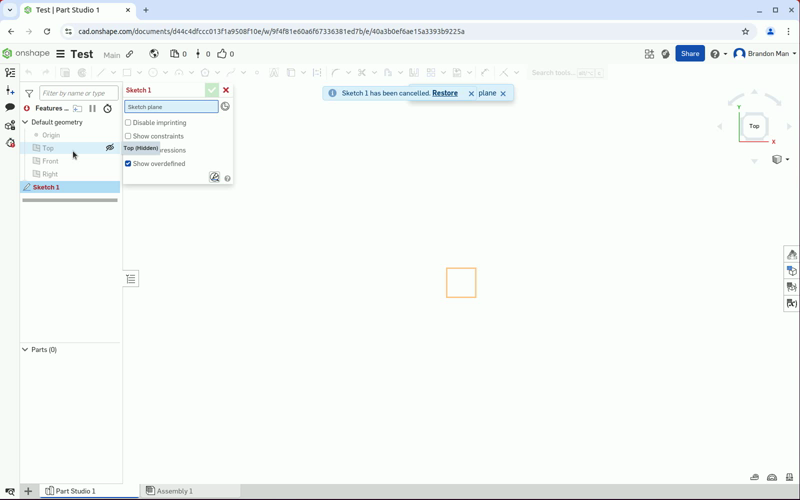
click(73, 150)
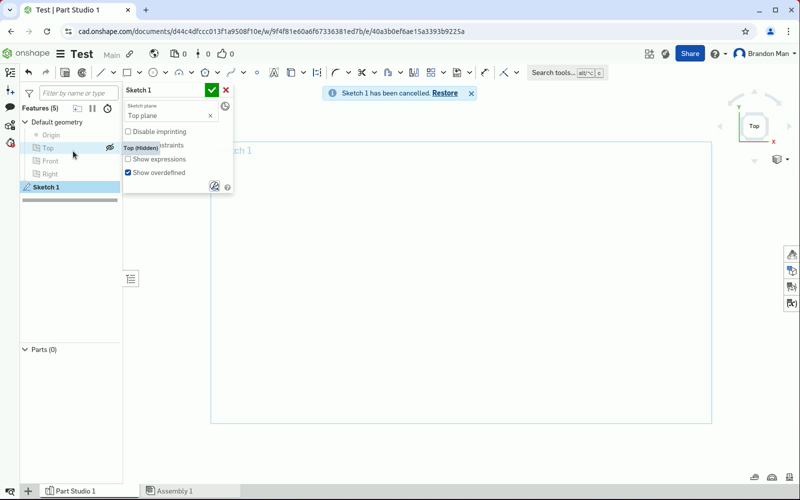
mouse_move(73, 352)
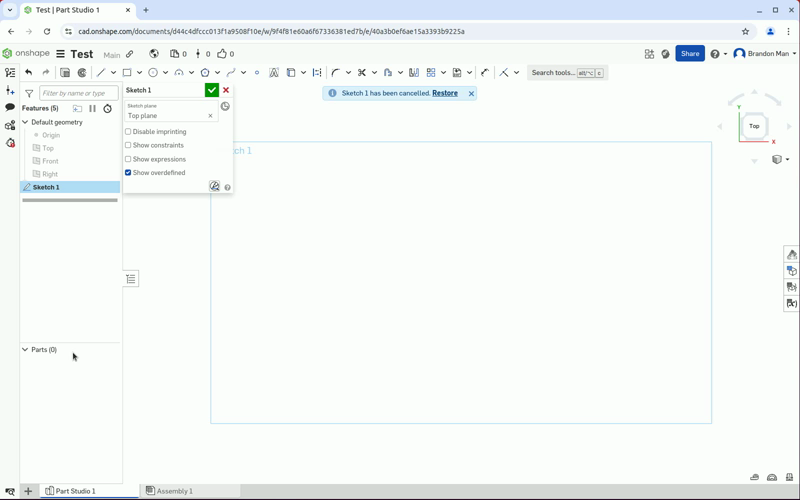
key(y)
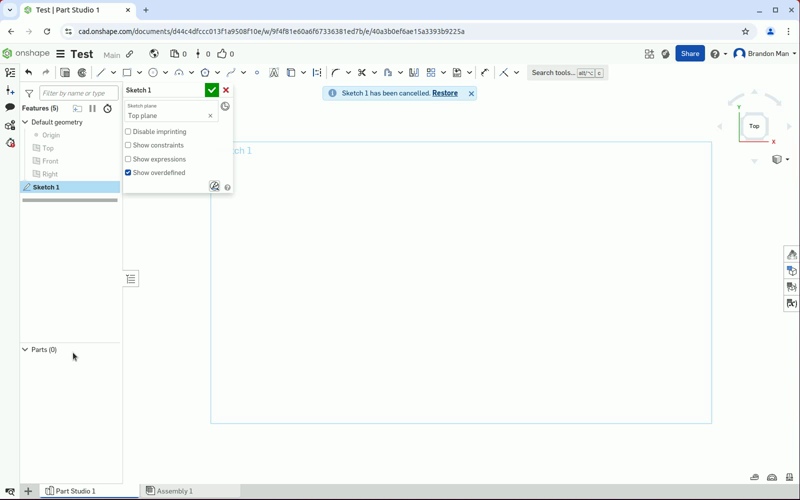
key(c)
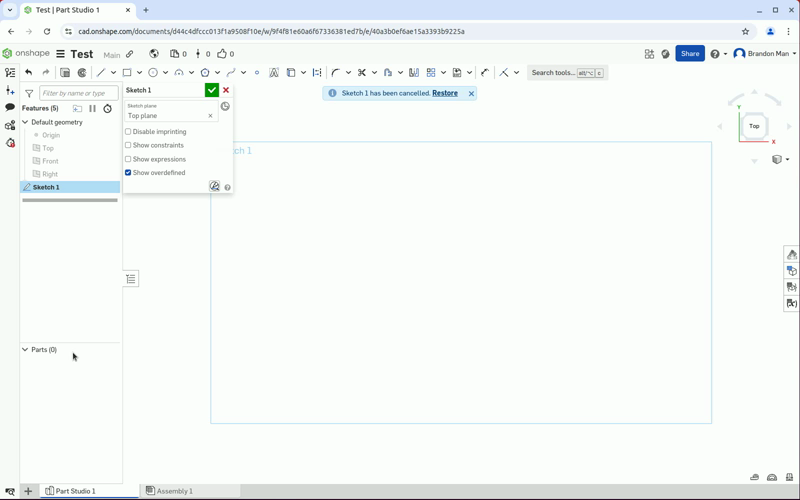
key_down(shift)
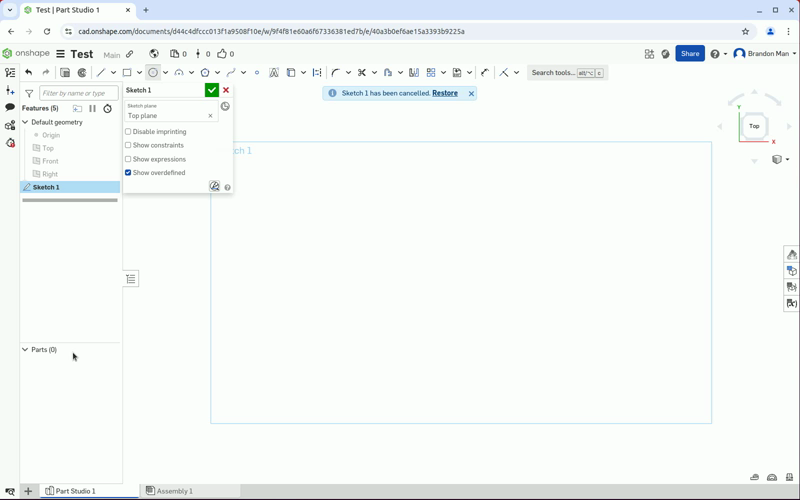
mouse_move(461, 282)
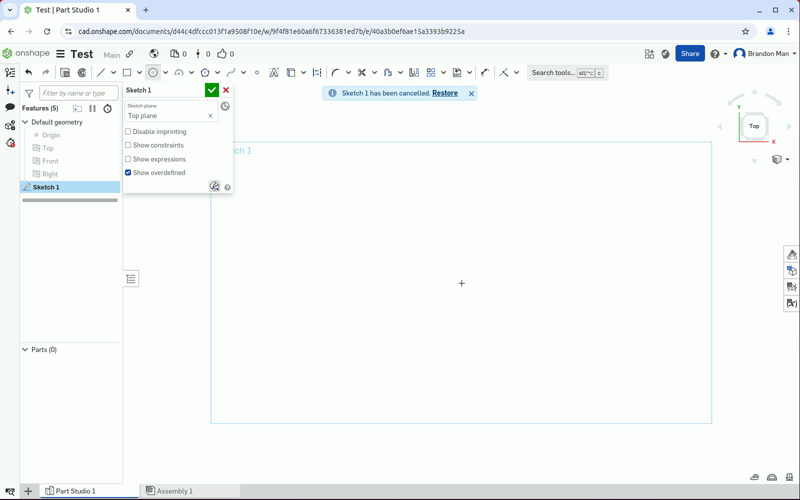
click(461, 282)
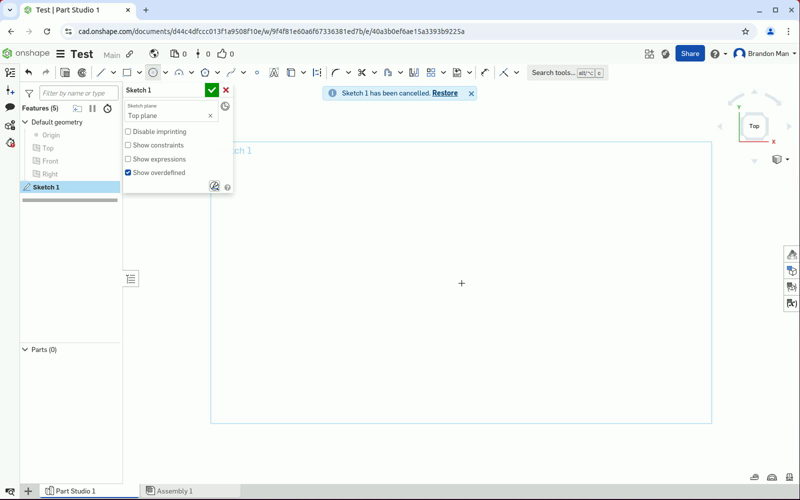
key_up(shift)
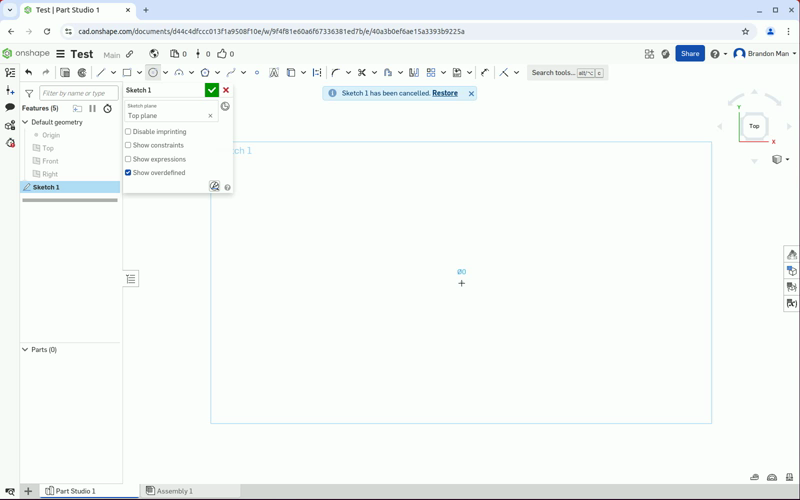
mouse_move(482, 282)
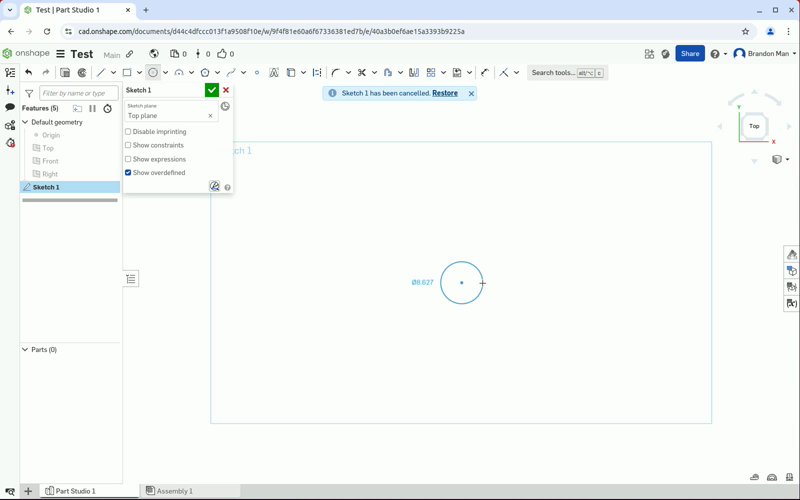
click(482, 282)
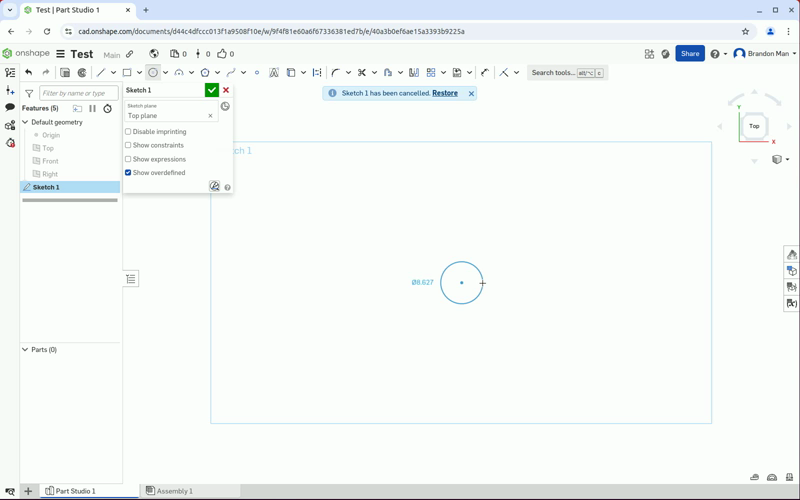
key(esc)
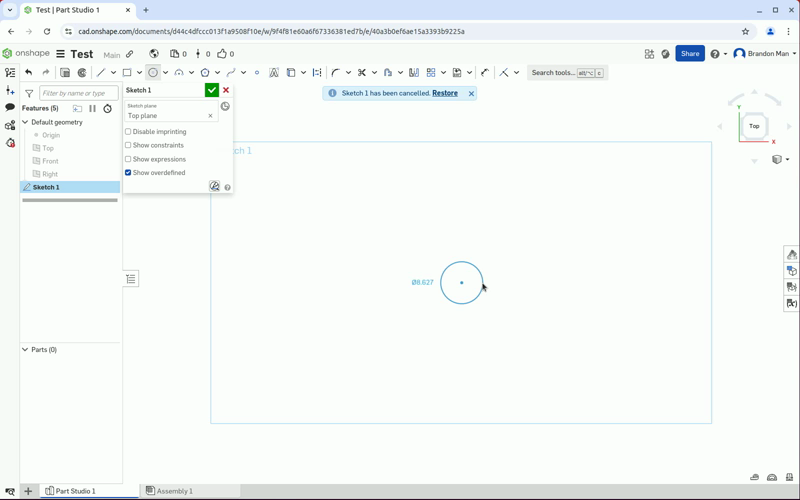
mouse_move(467, 287)
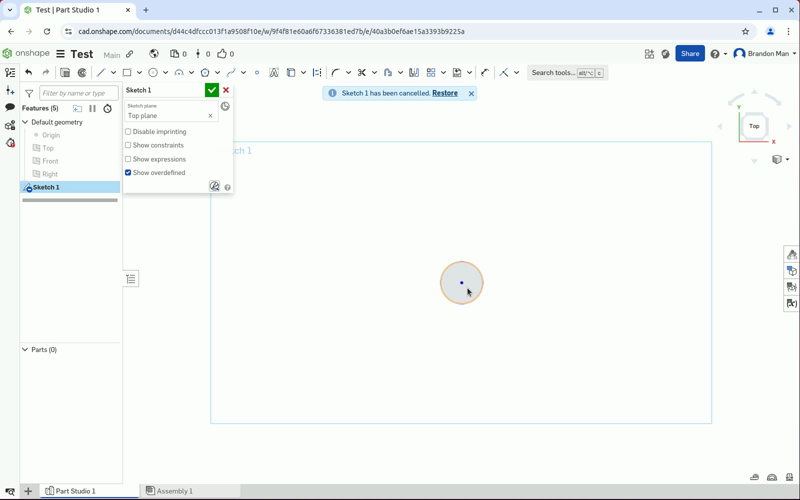
scroll(6)
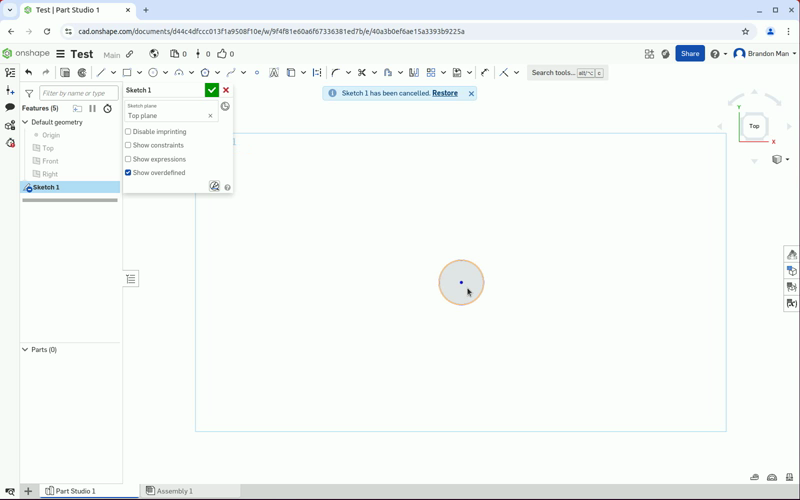
scroll(6)
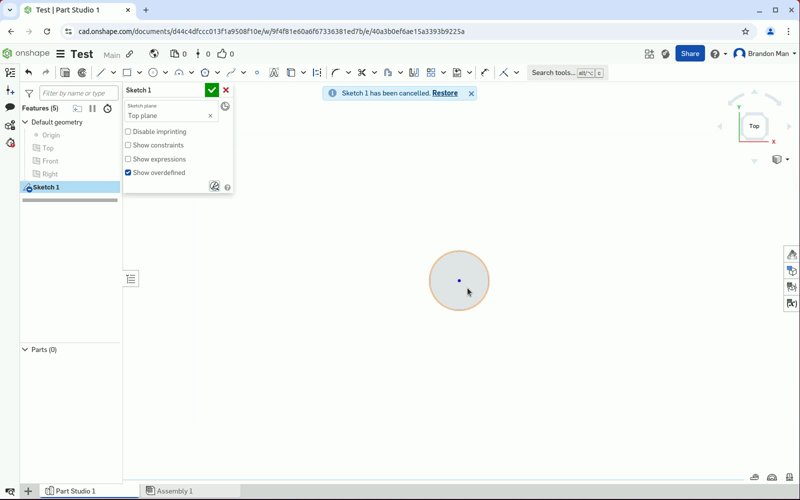
scroll(6)
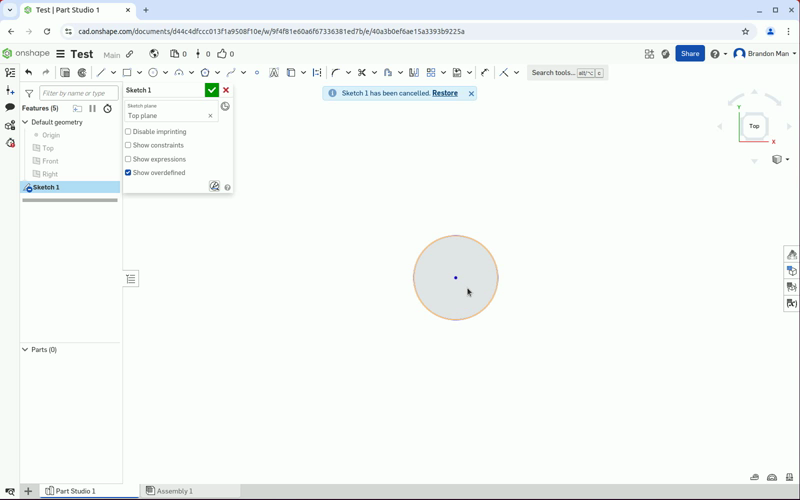
scroll(6)
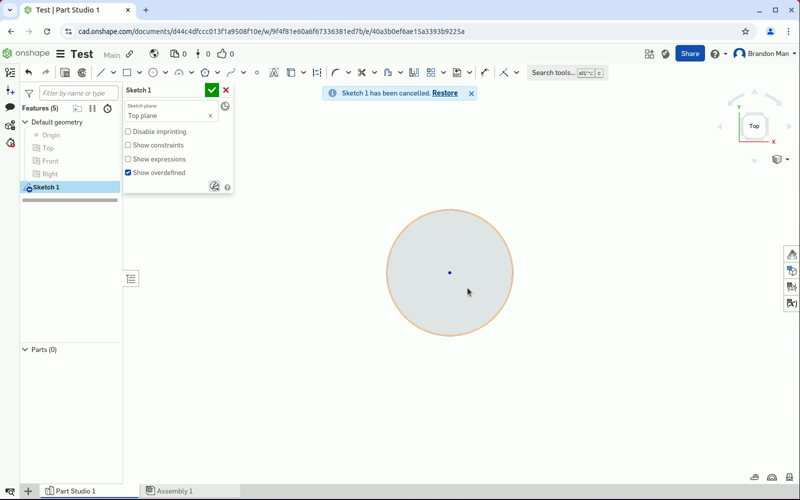
scroll(6)
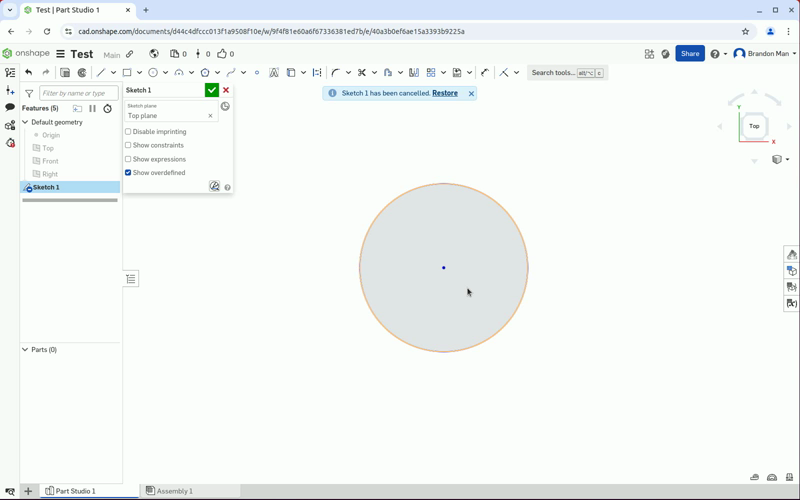
scroll(6)
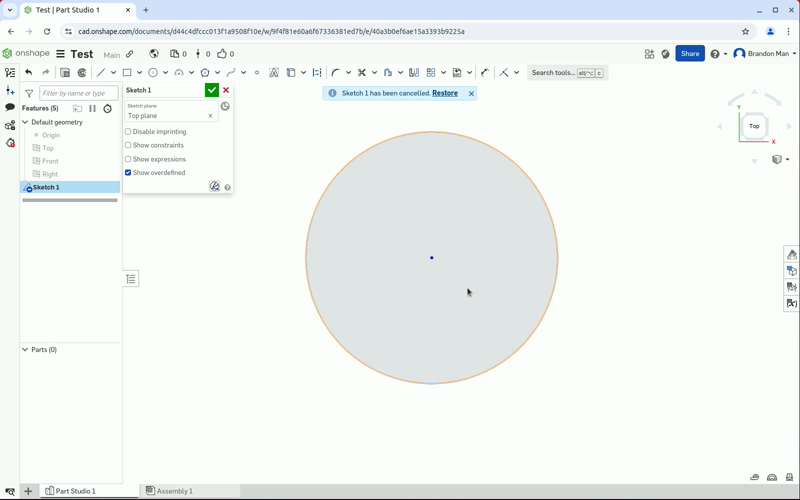
scroll(6)
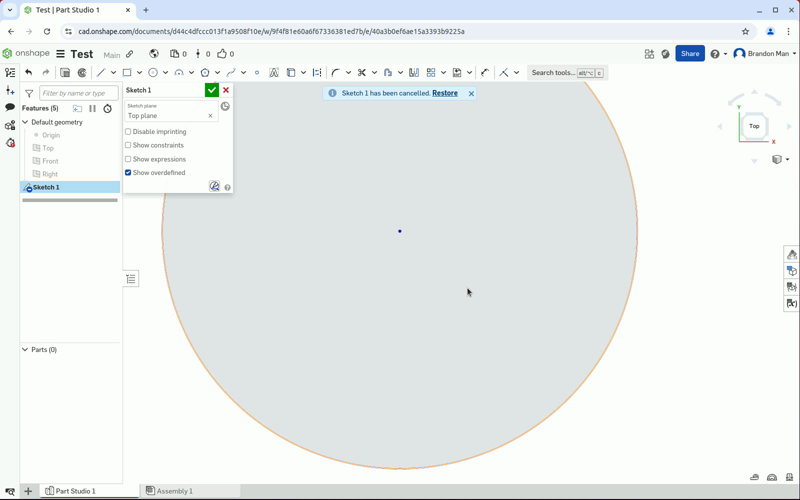
click(467, 287)
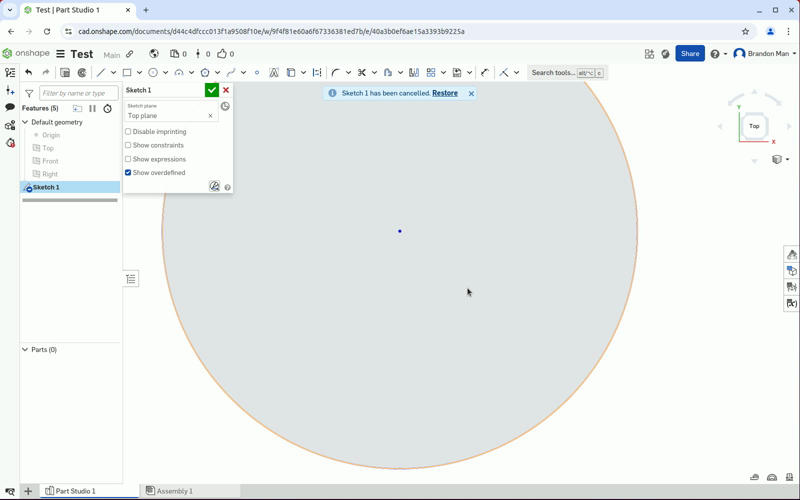
scroll(-6)
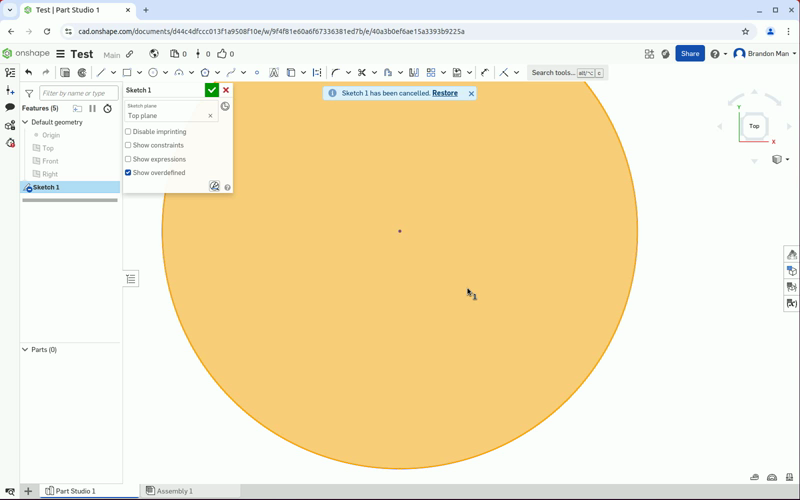
scroll(-6)
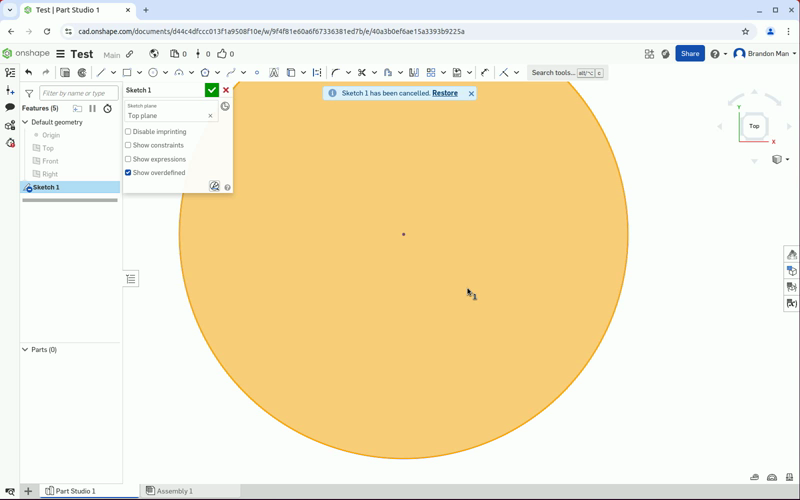
scroll(-6)
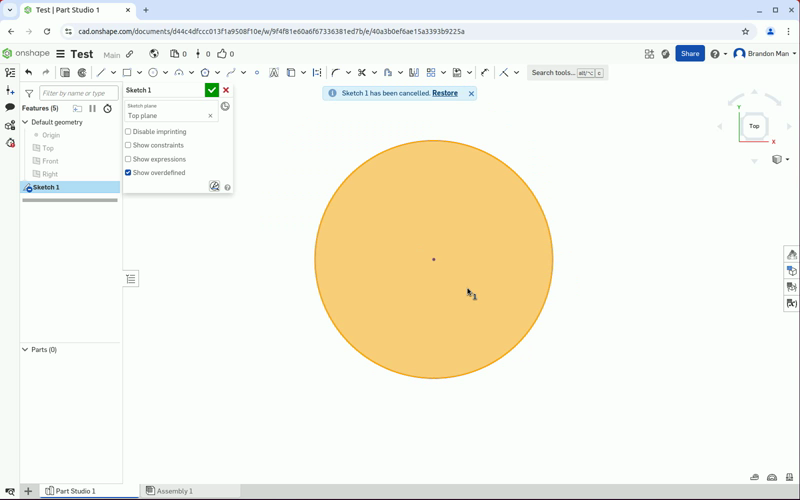
scroll(-6)
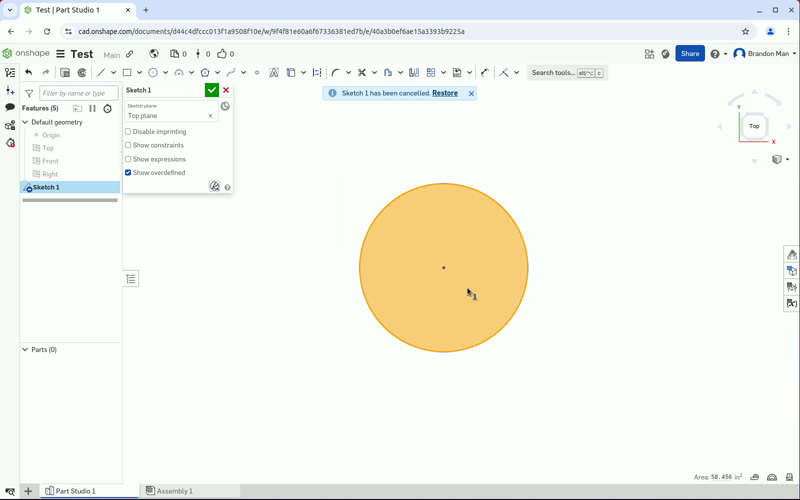
scroll(-6)
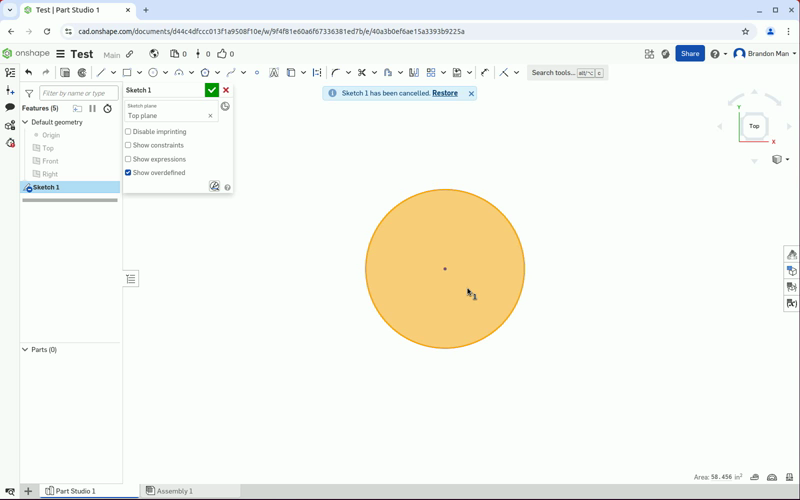
scroll(-6)
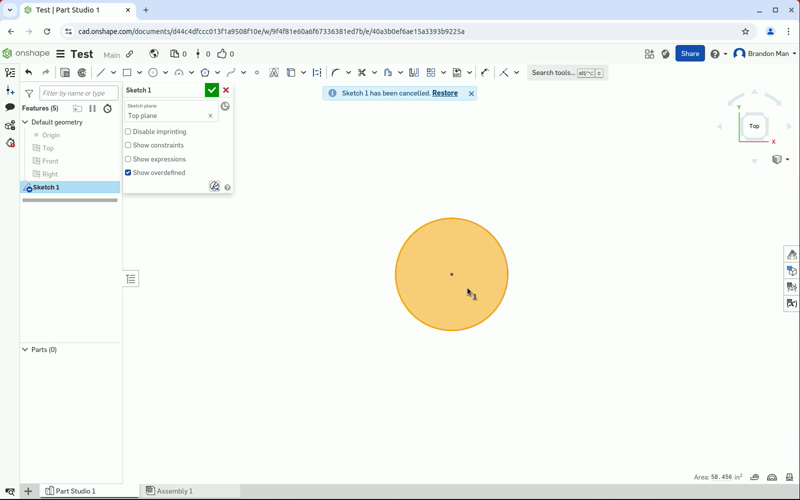
scroll(-6)
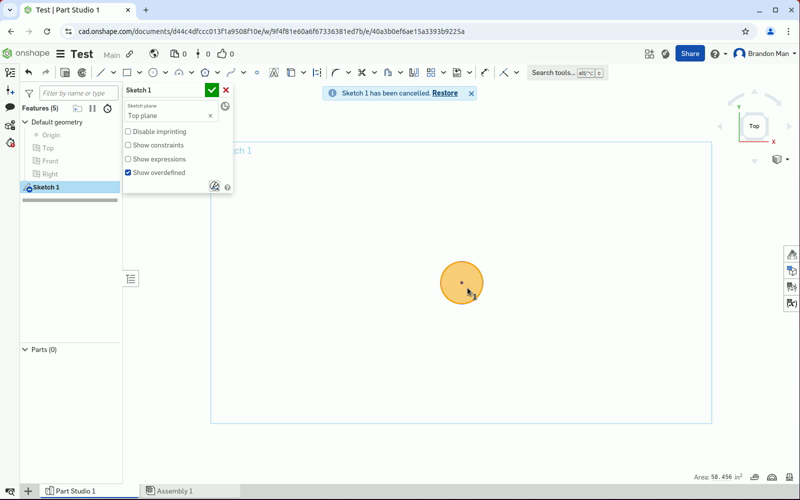
mouse_move(73, 352)
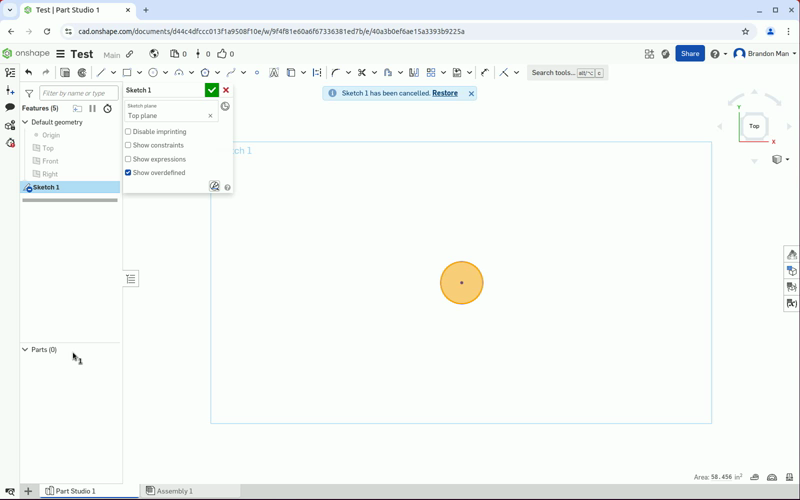
key(shift+y)
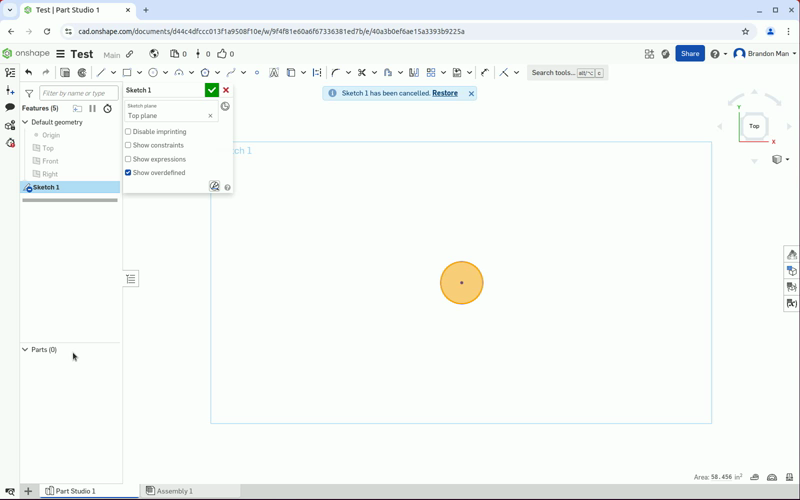
key(shift+e)
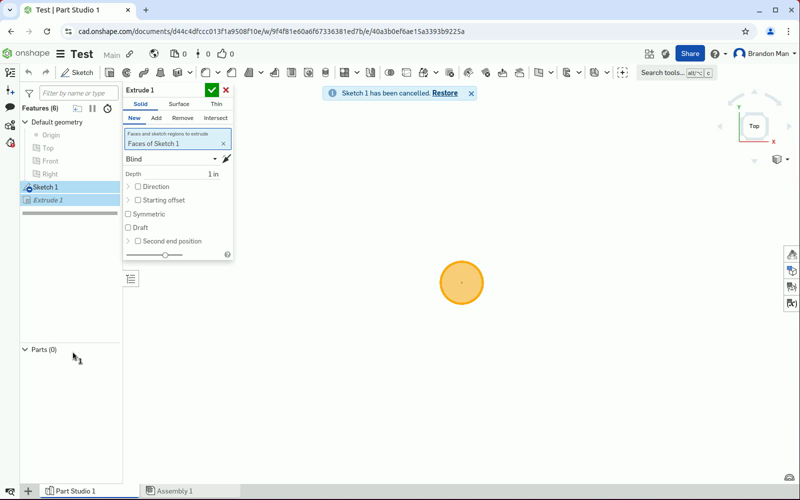
mouse_move(143, 106)
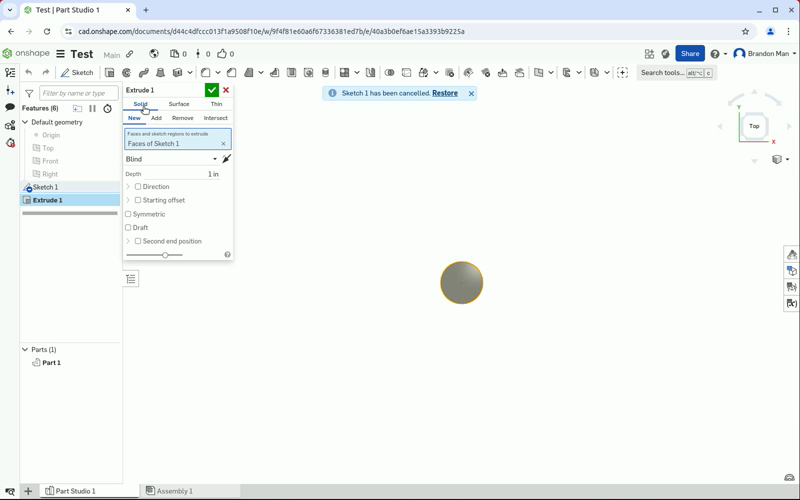
click(143, 106)
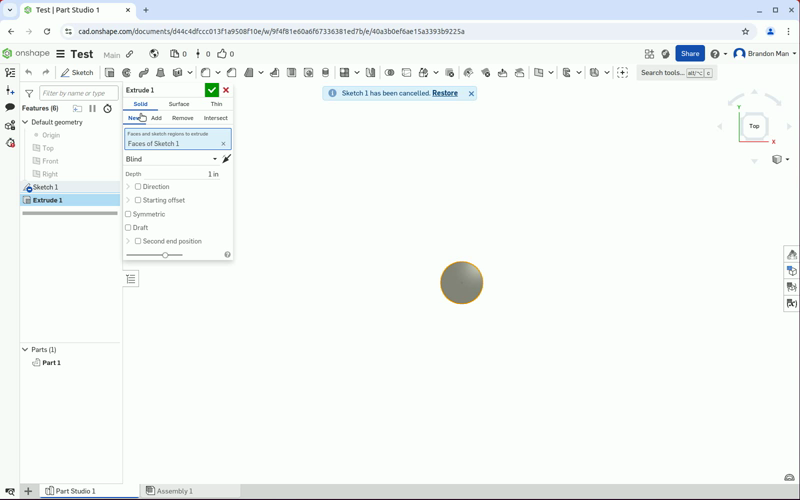
mouse_move(137, 120)
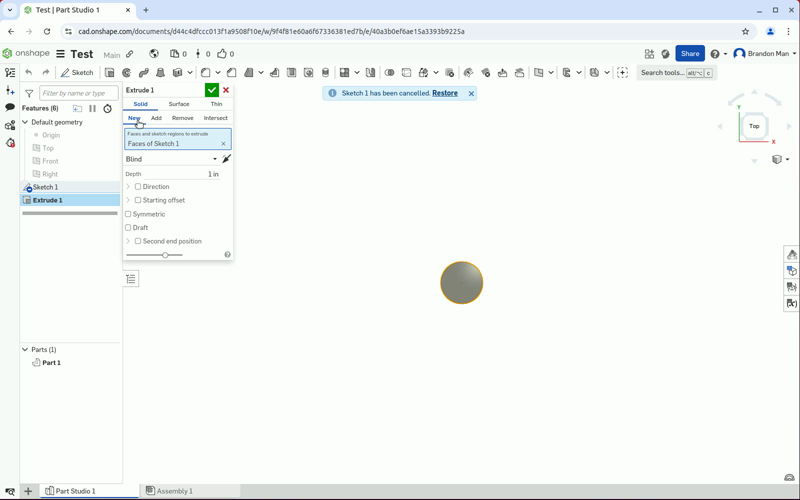
click(137, 120)
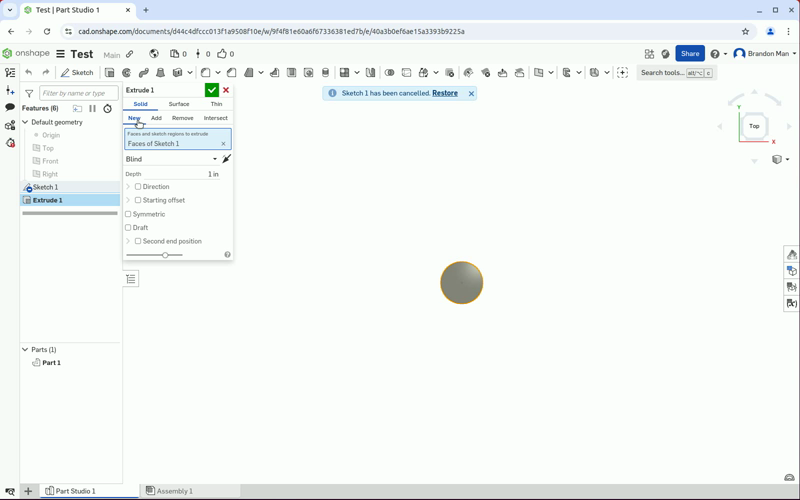
key(tab, 4)
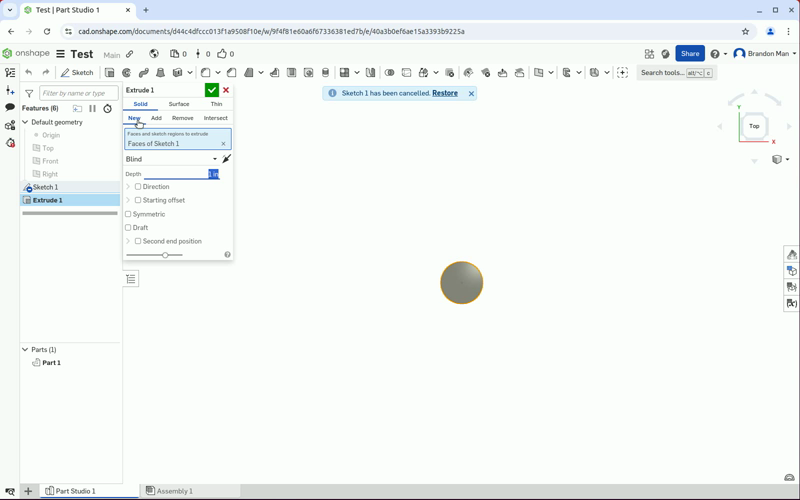
text(23.108)
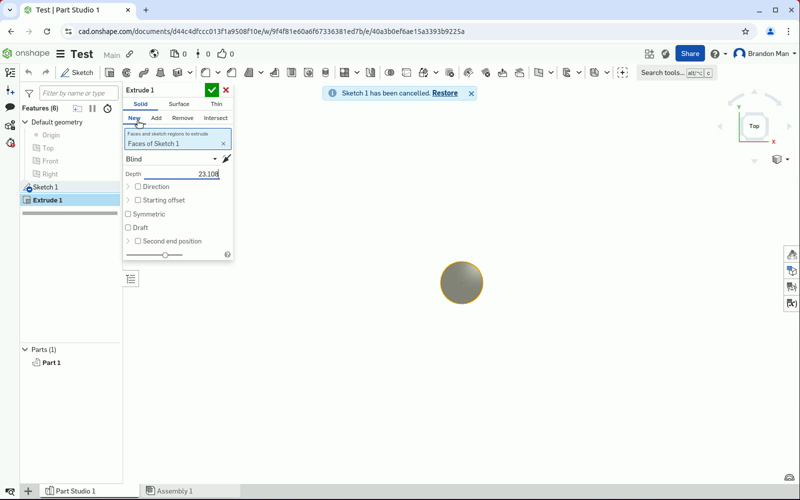
key(enter)
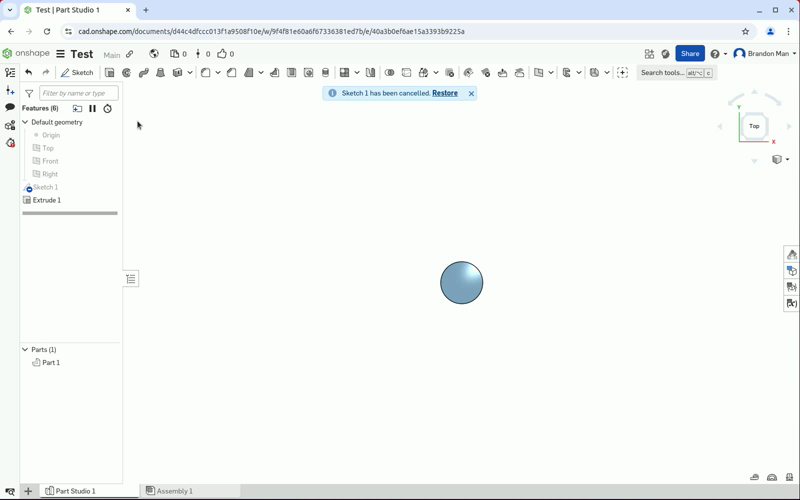
key(shift+h)
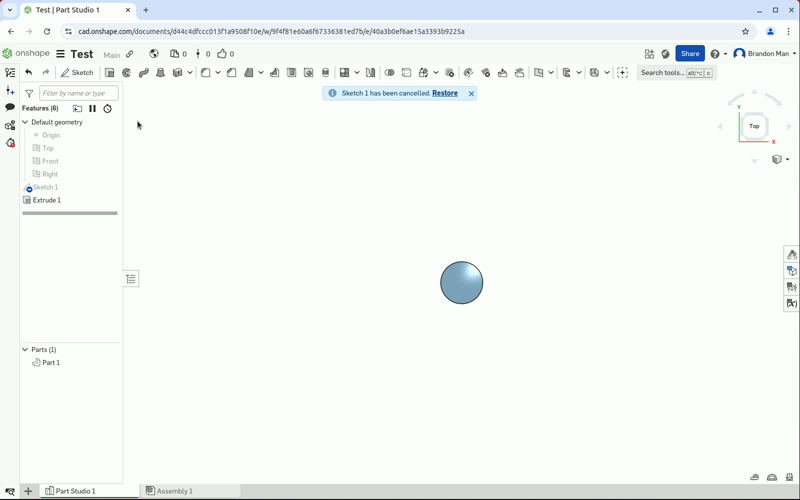
key(shift+h)
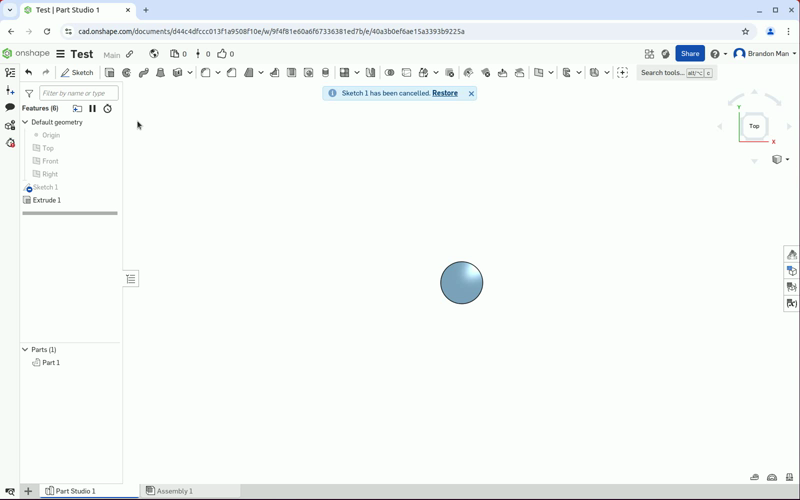
mouse_move(73, 189)
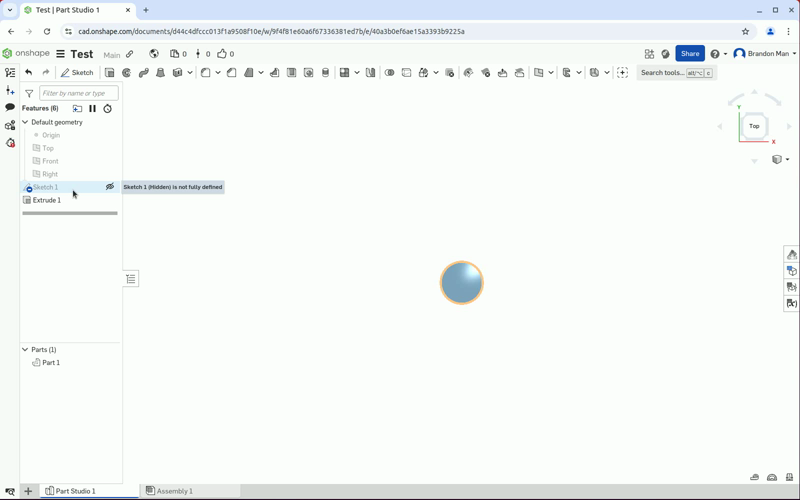
click(73, 189)
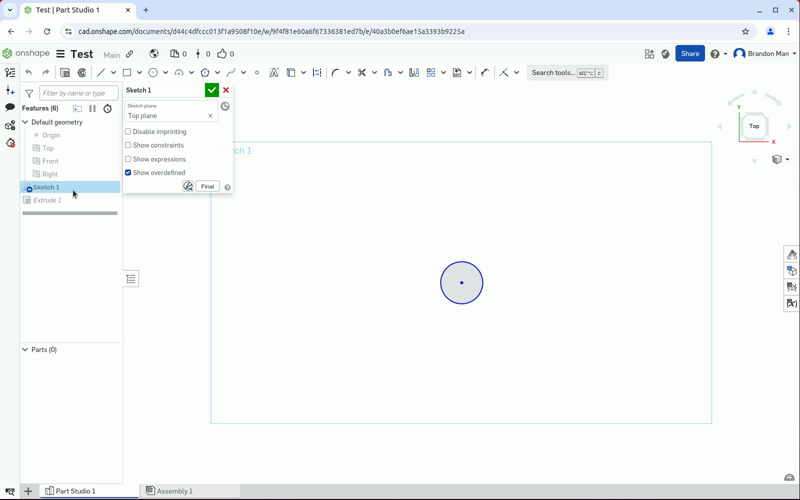
mouse_move(229, 92)
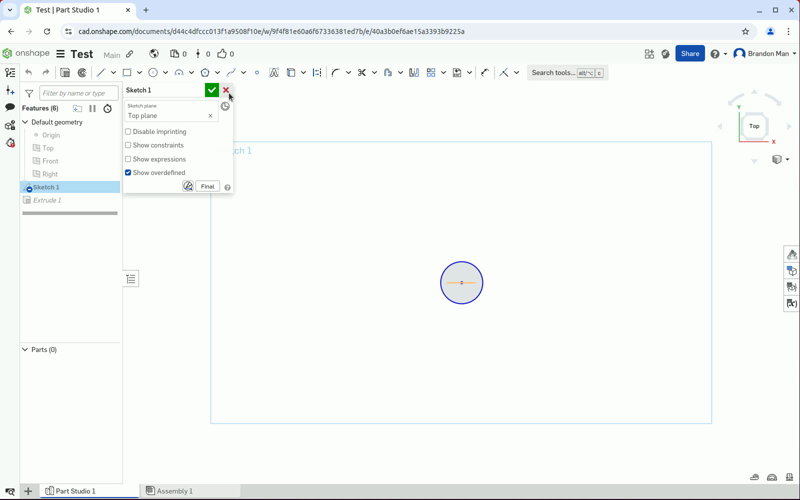
click(229, 92)
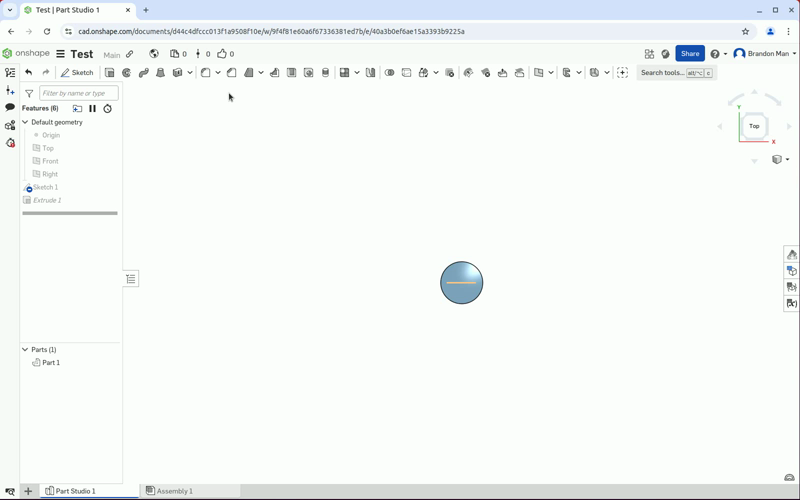
mouse_move(73, 352)
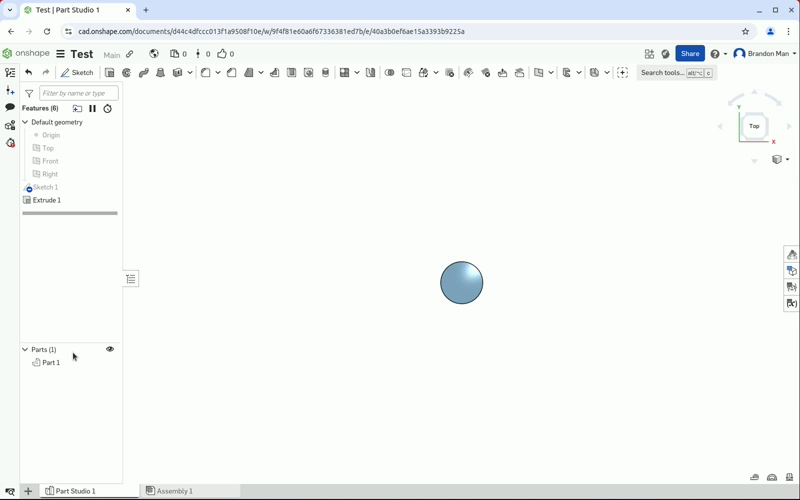
key(y)
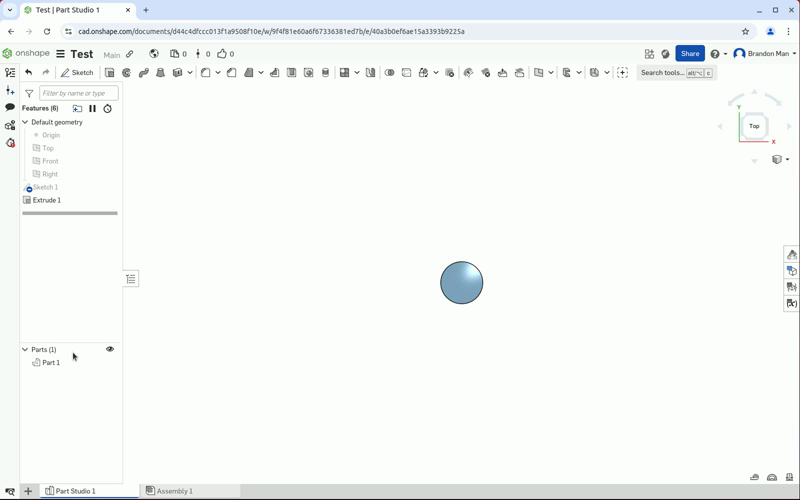
key(shift+p)
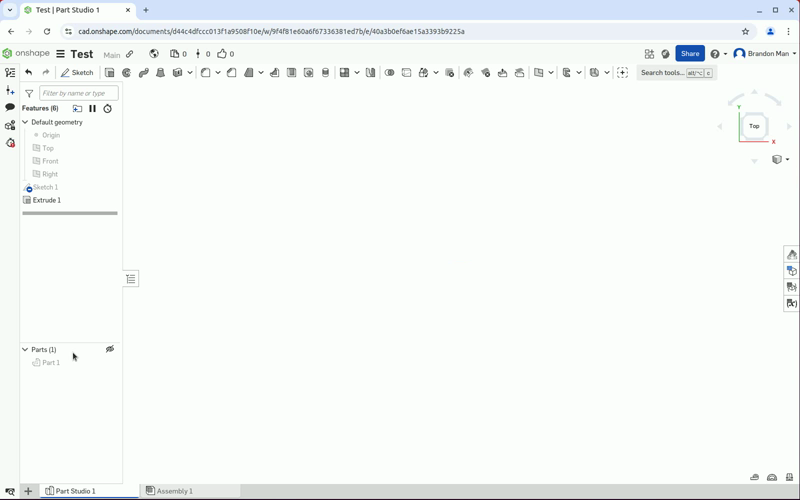
key(space)
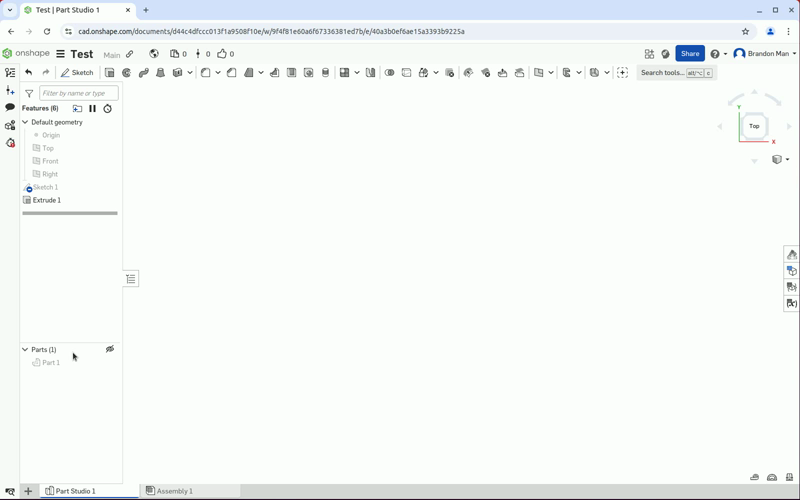
key_down(shift)
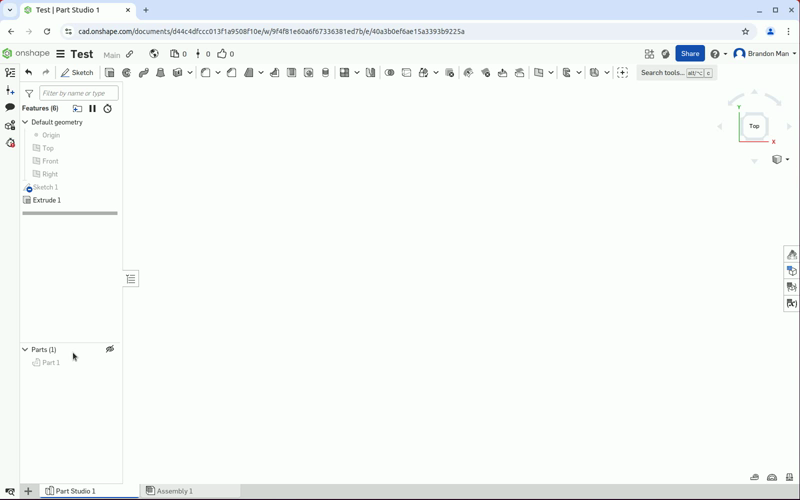
key(up)
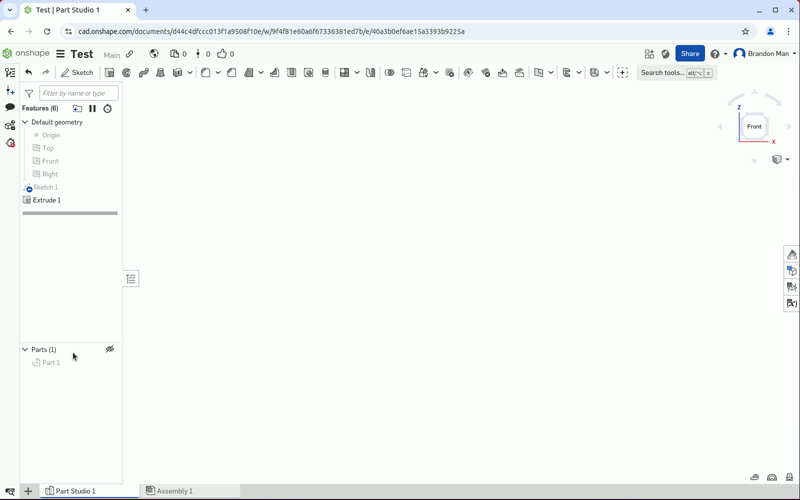
key_up(shift)
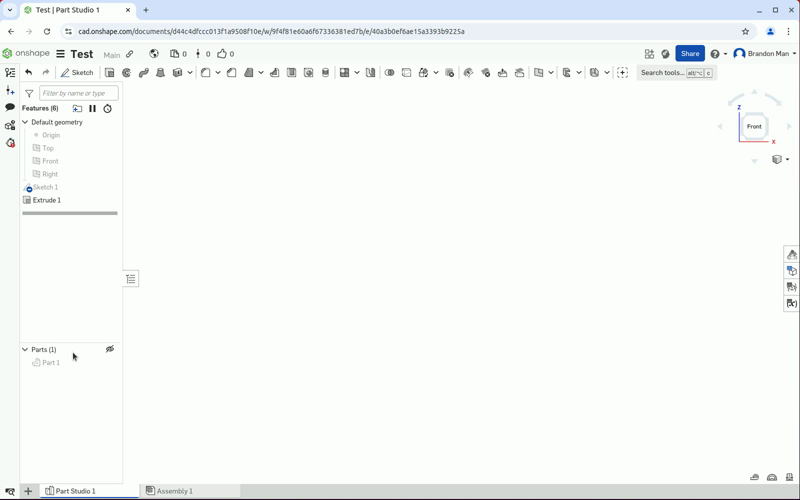
mouse_move(73, 352)
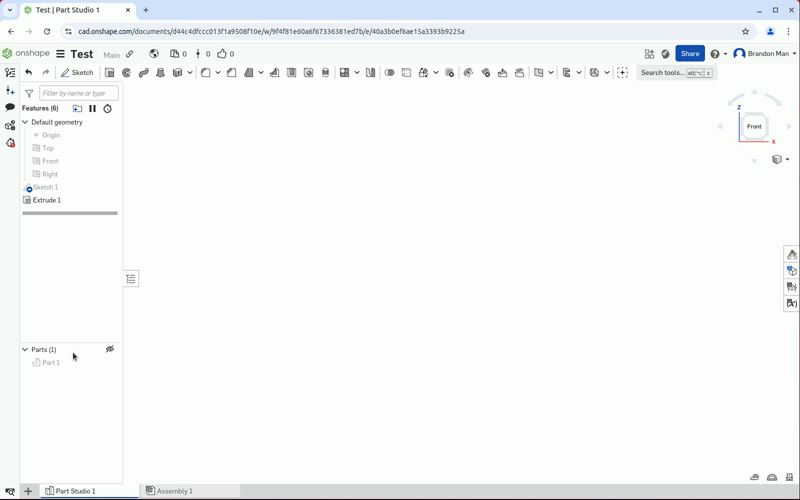
key(shift+y)
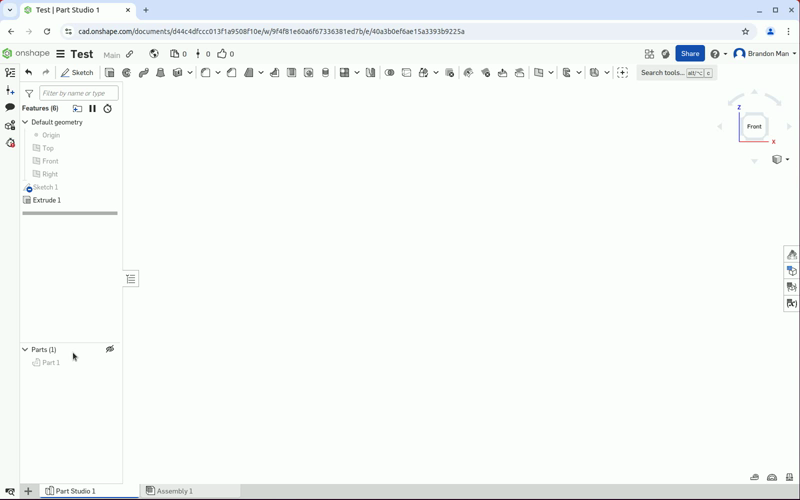
key(shift+s)
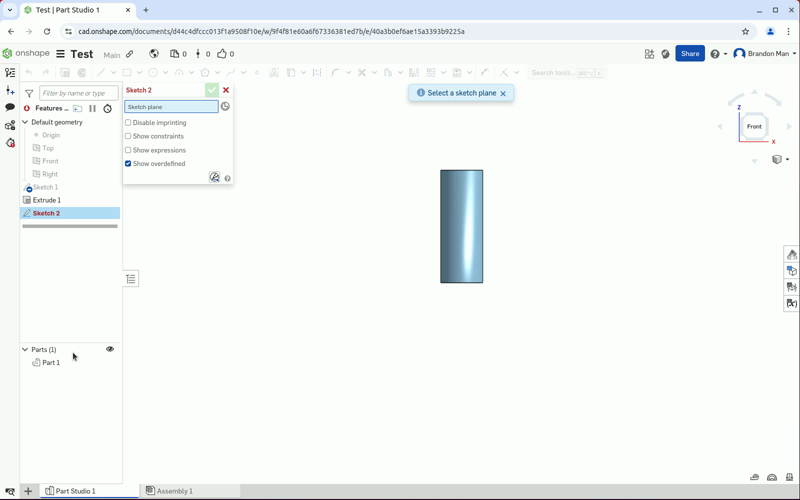
mouse_move(73, 163)
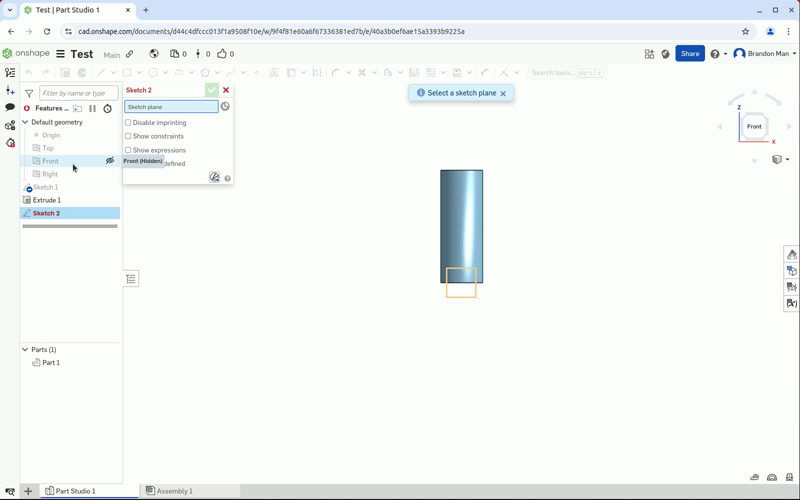
click(73, 163)
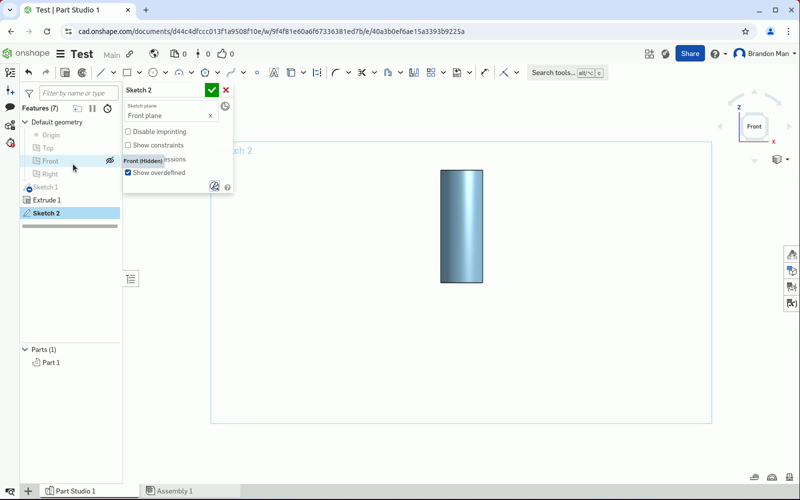
mouse_move(73, 352)
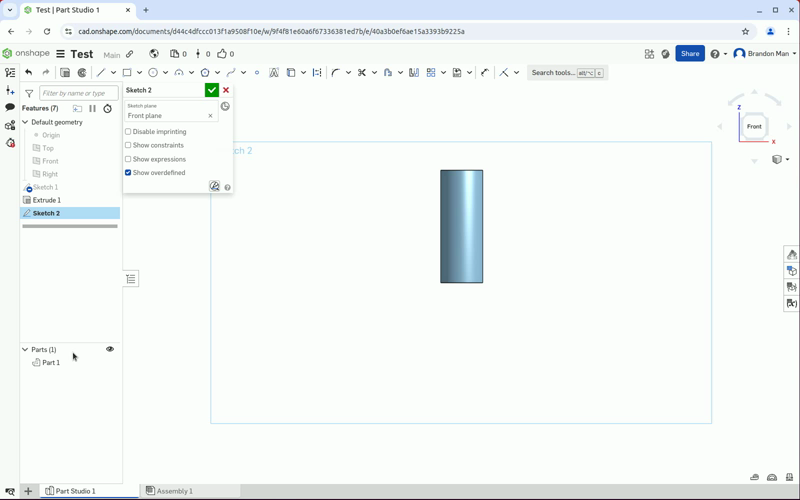
key(y)
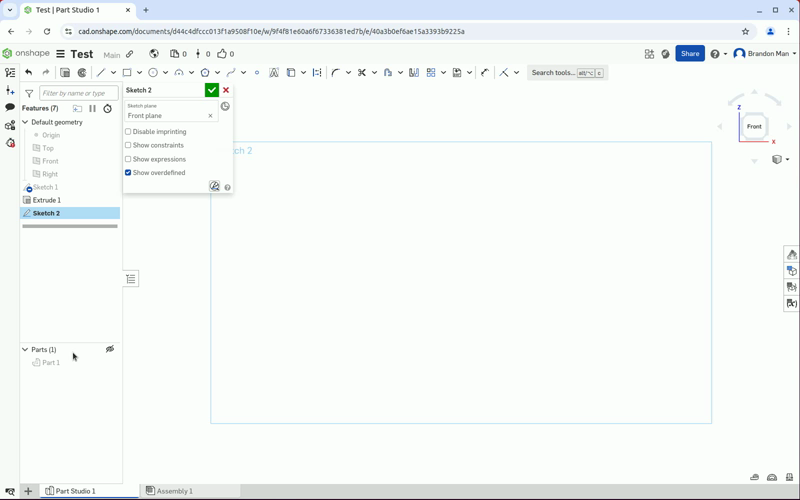
key(l)
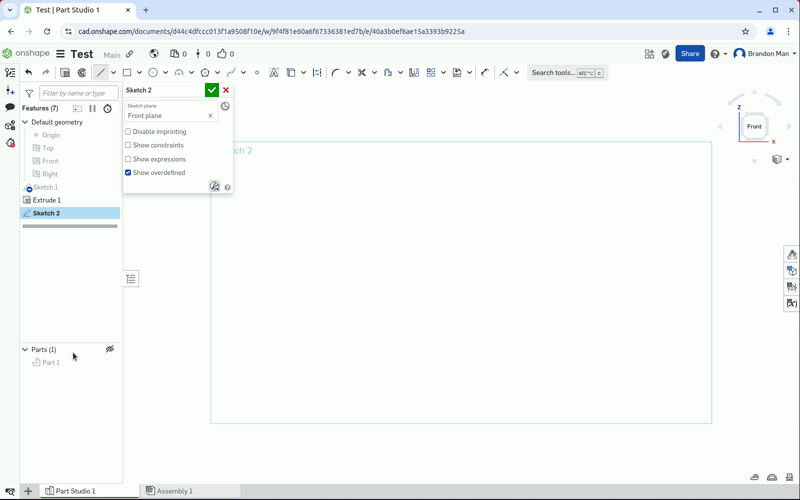
key_down(shift)
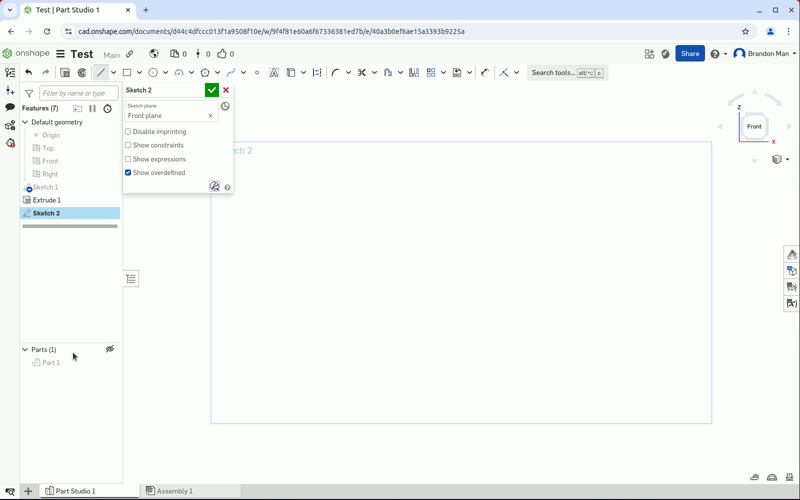
mouse_move(417, 335)
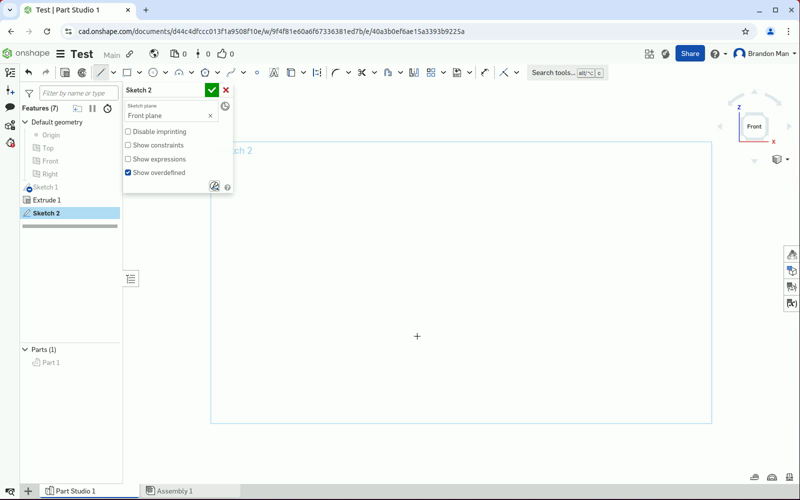
click(417, 335)
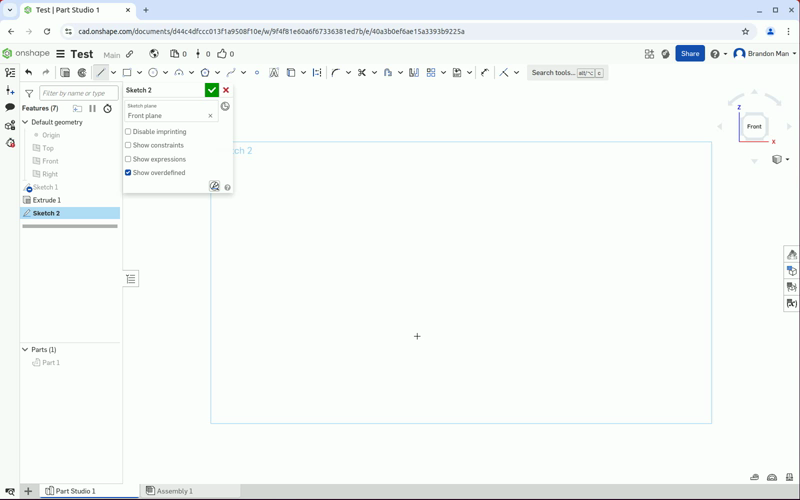
key_up(shift)
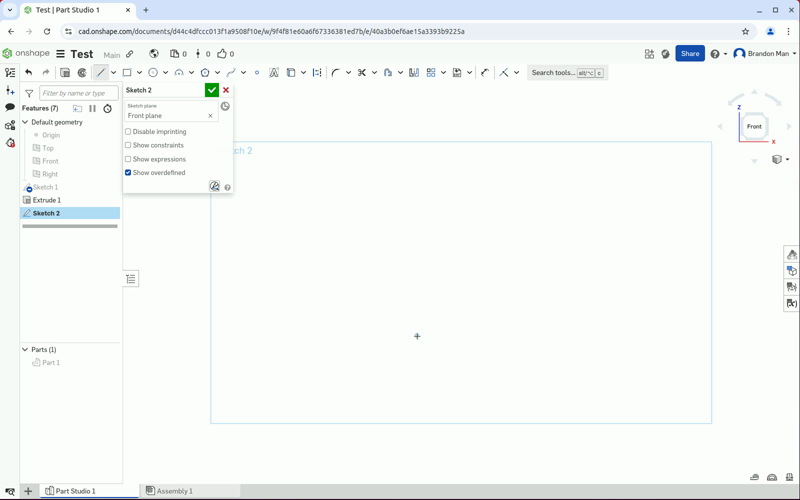
key_down(shift)
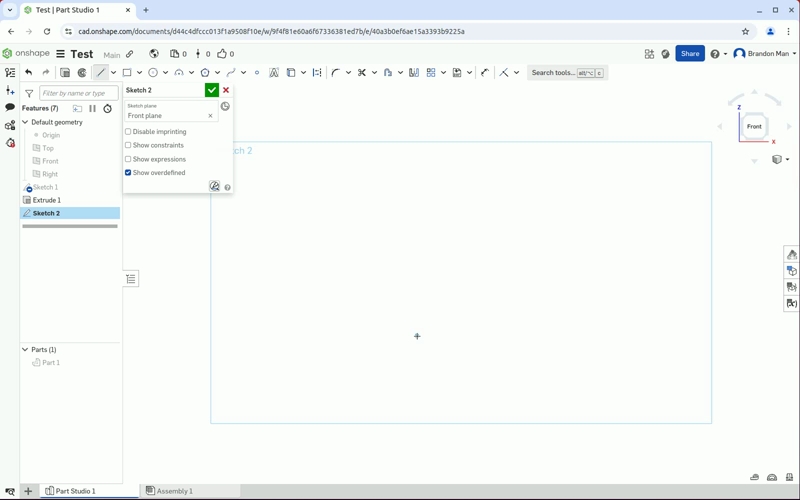
mouse_move(504, 335)
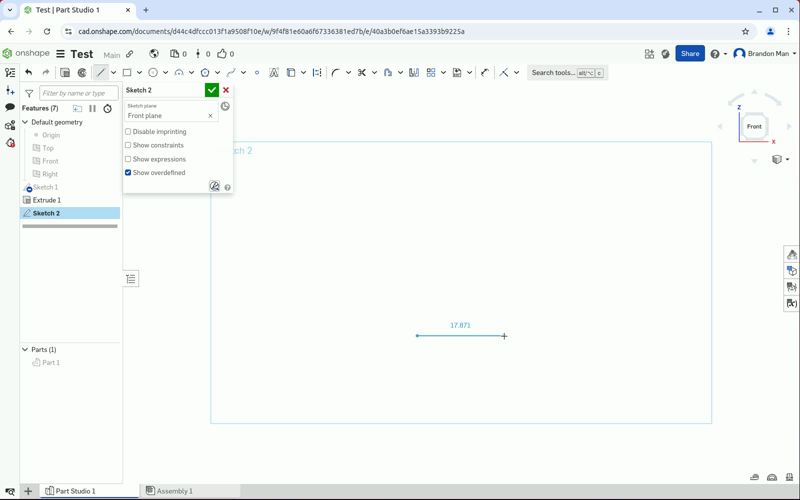
click(504, 335)
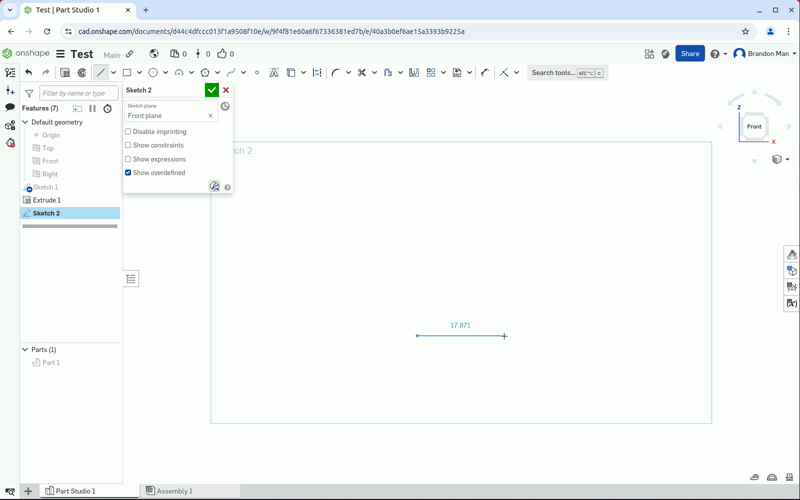
key_up(shift)
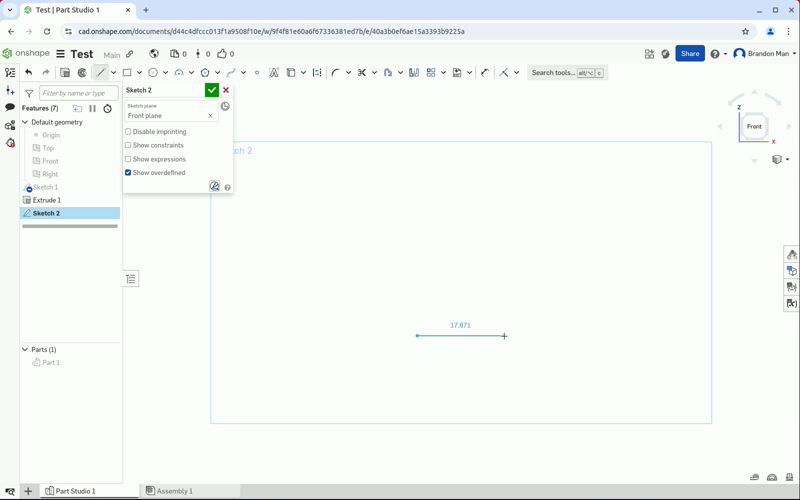
key_down(shift)
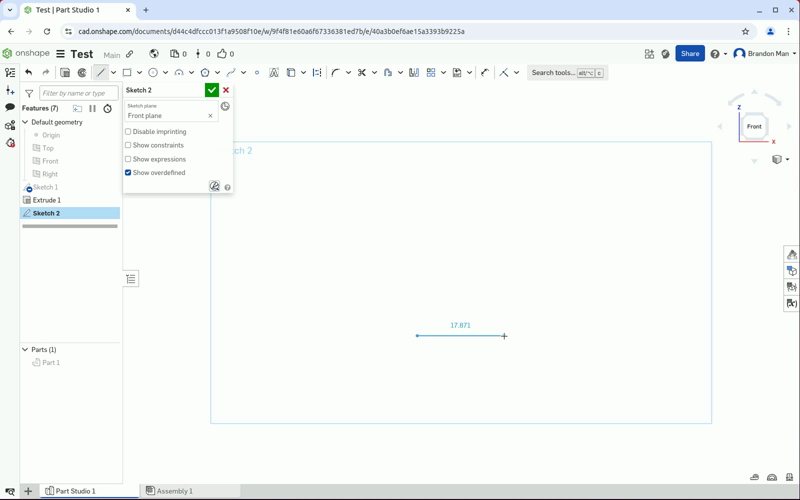
mouse_move(504, 230)
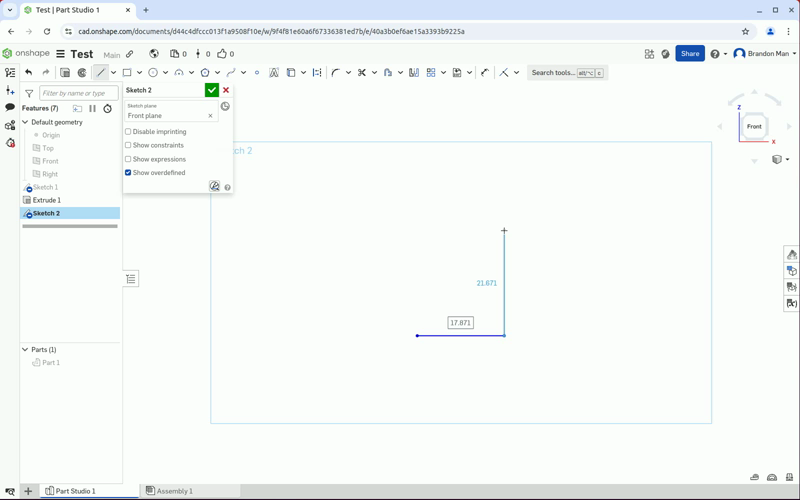
click(504, 230)
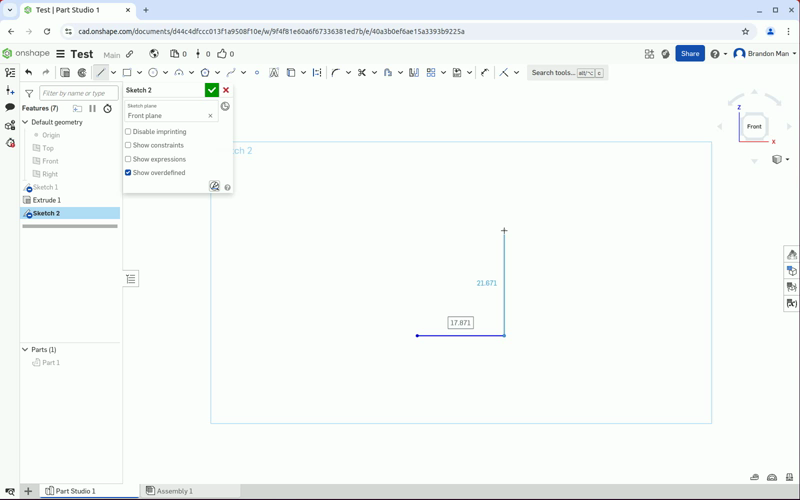
key_up(shift)
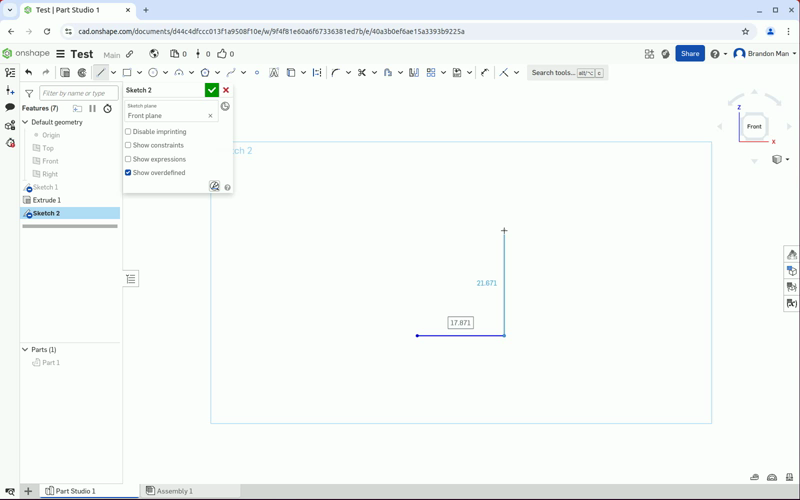
key_down(shift)
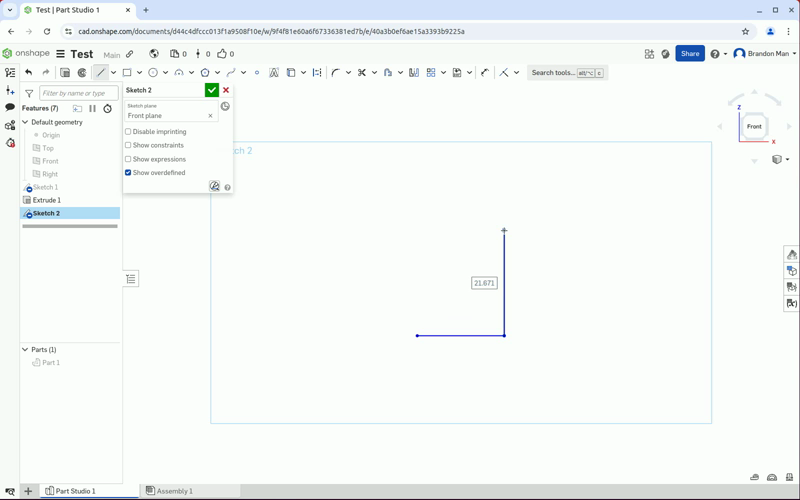
mouse_move(417, 230)
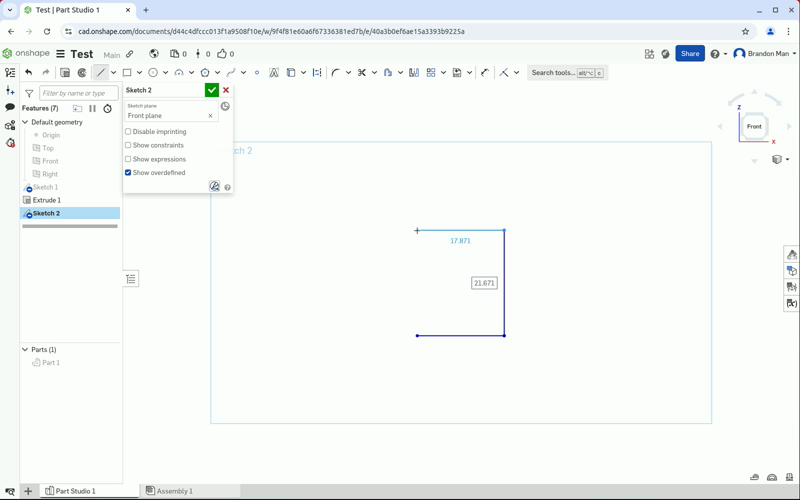
click(417, 230)
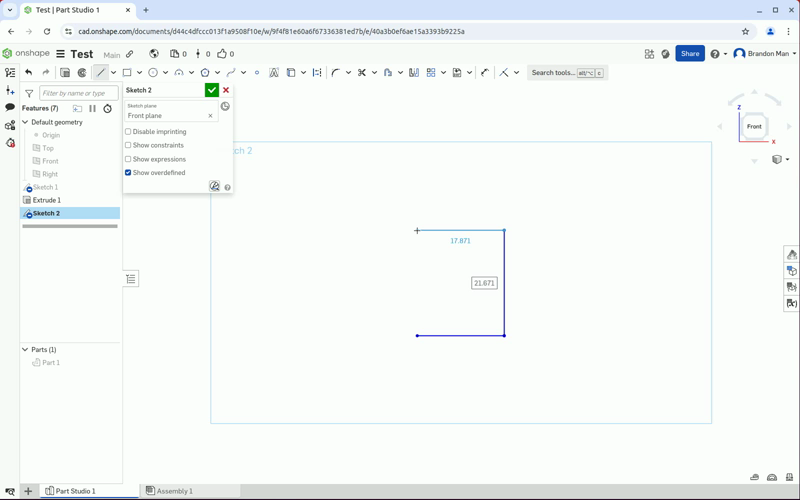
key_up(shift)
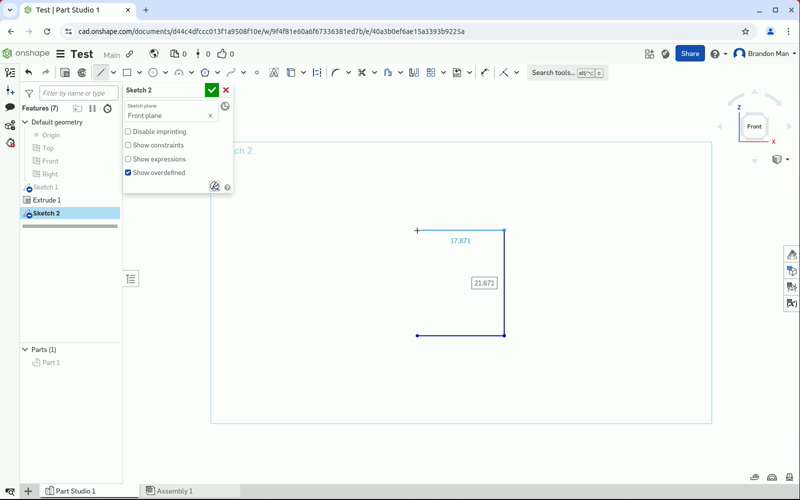
key_down(shift)
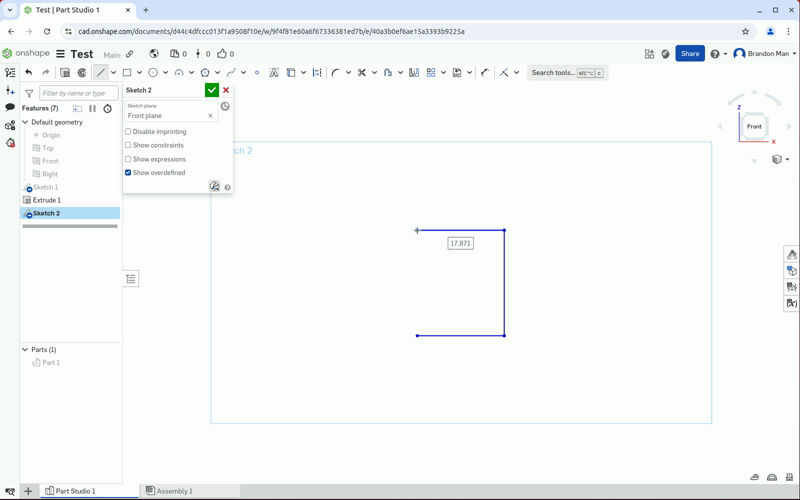
mouse_move(417, 335)
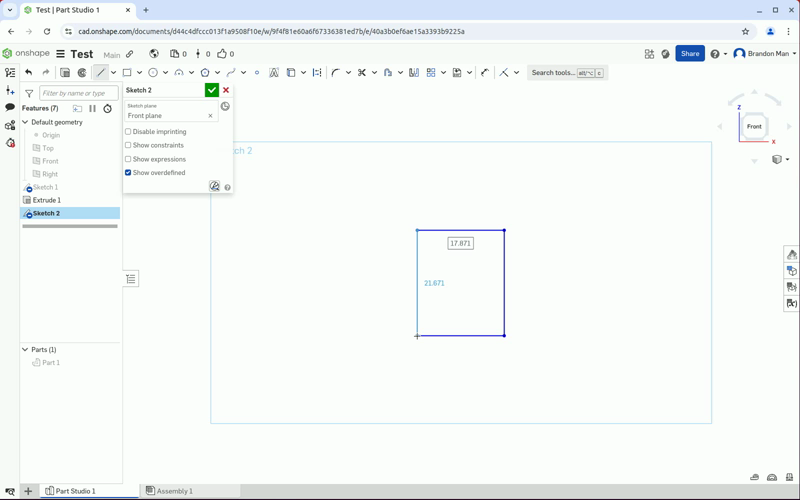
key_up(shift)
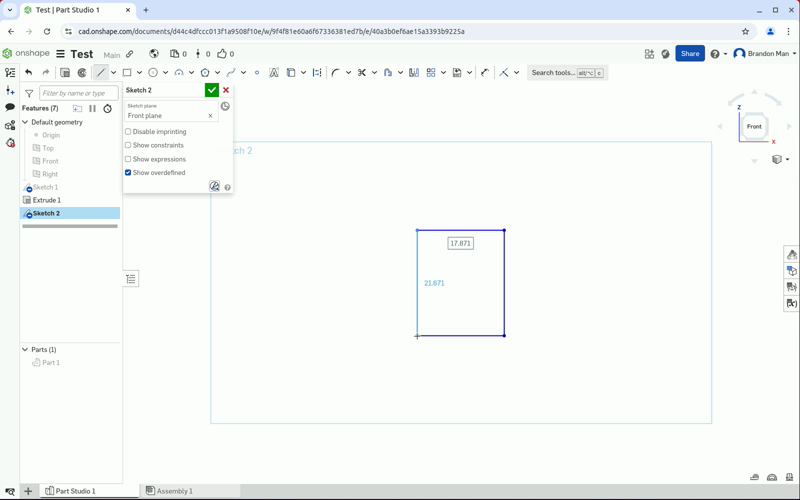
click(417, 335)
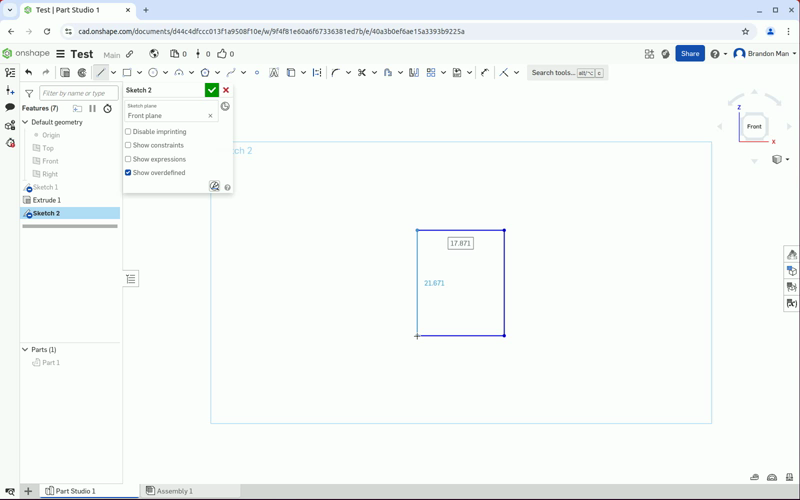
key(esc)
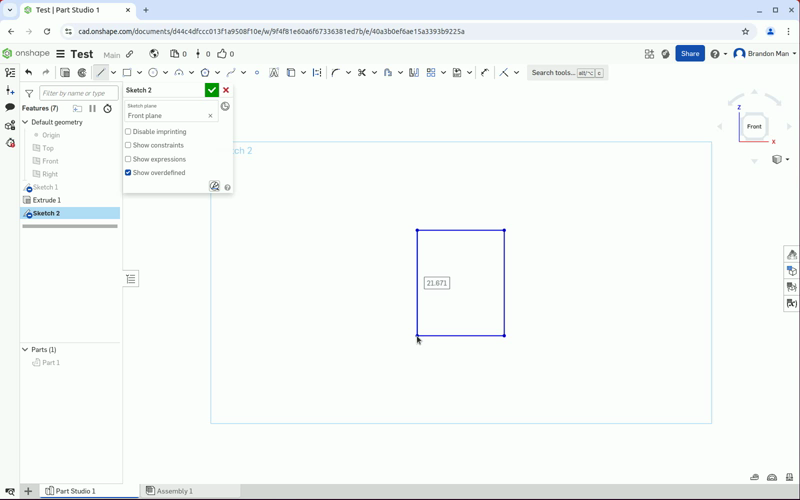
mouse_move(449, 245)
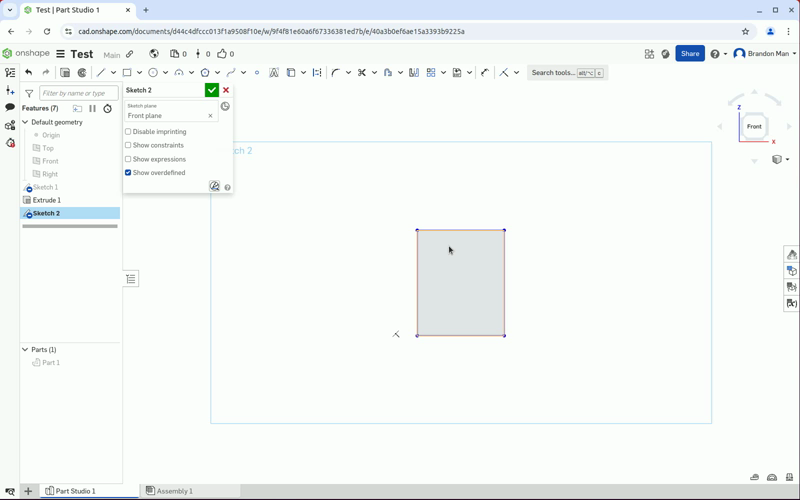
click(449, 245)
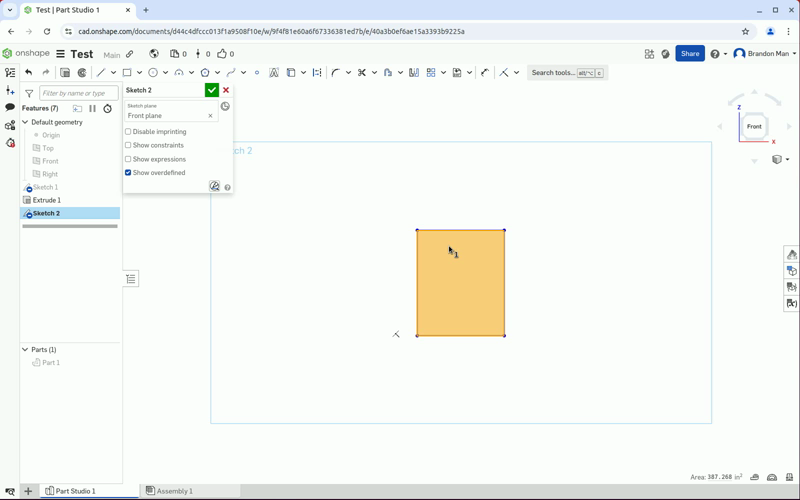
mouse_move(73, 352)
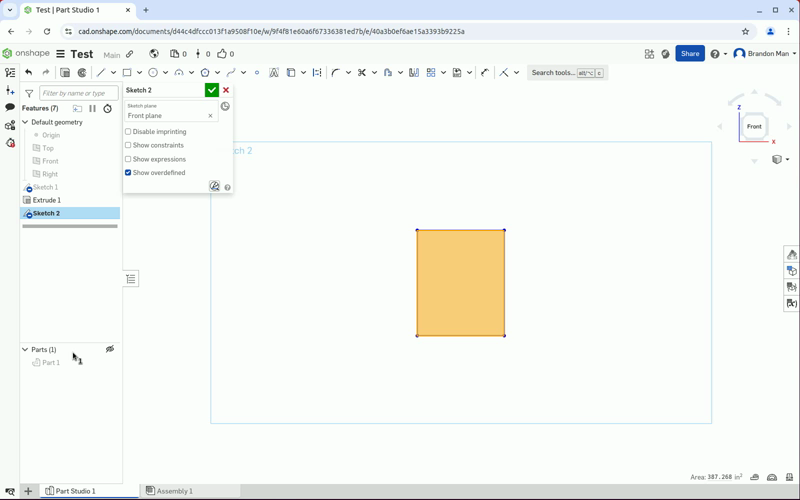
key(shift+y)
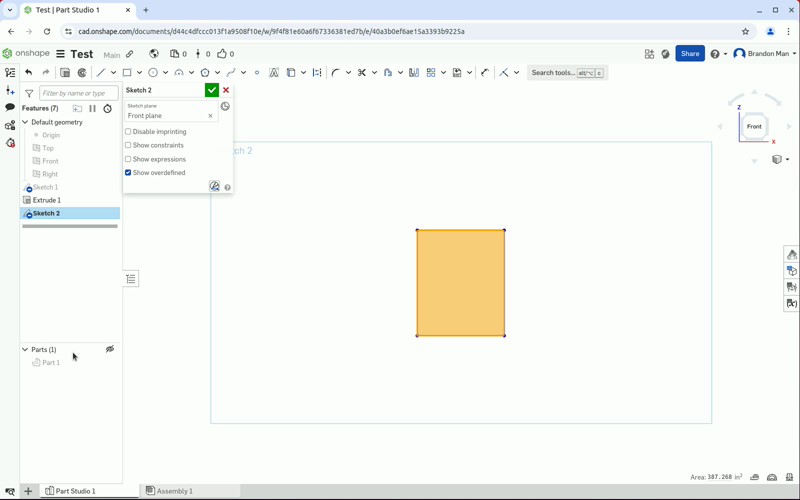
key(shift+e)
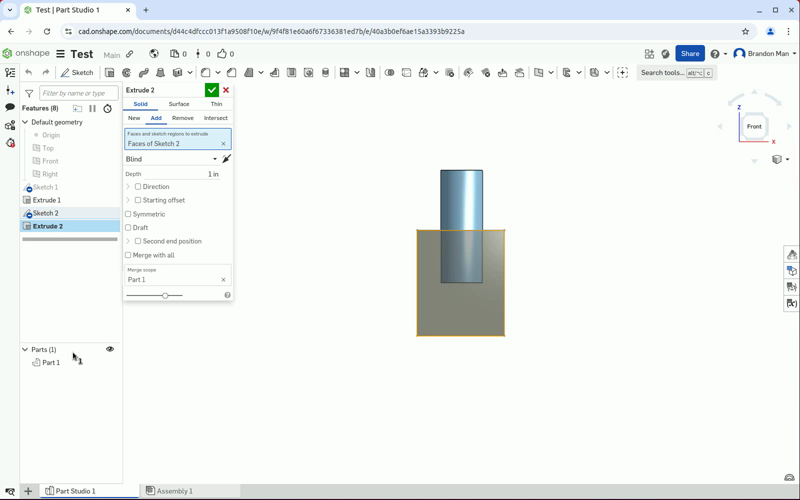
mouse_move(143, 106)
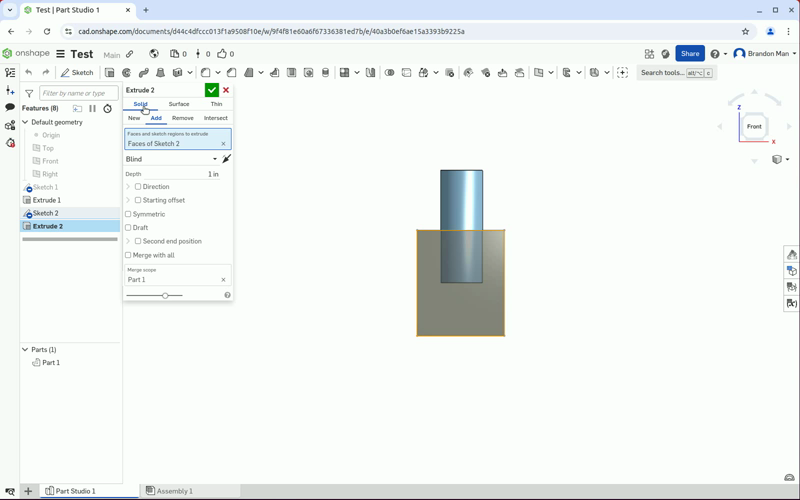
click(143, 106)
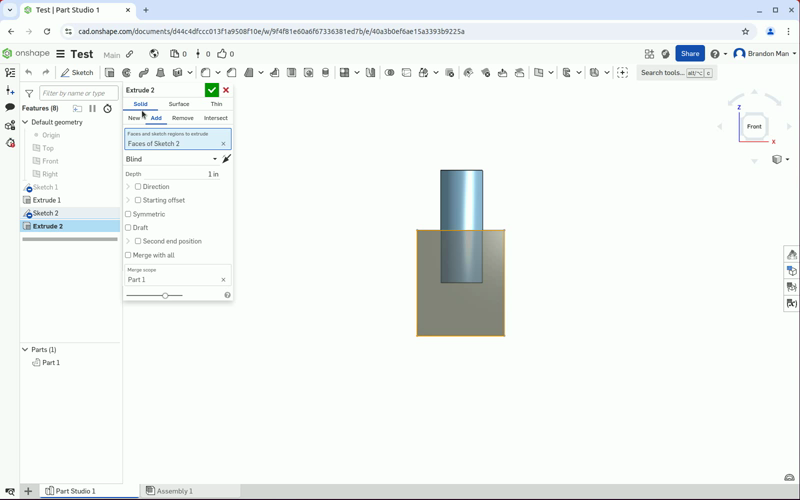
mouse_move(137, 120)
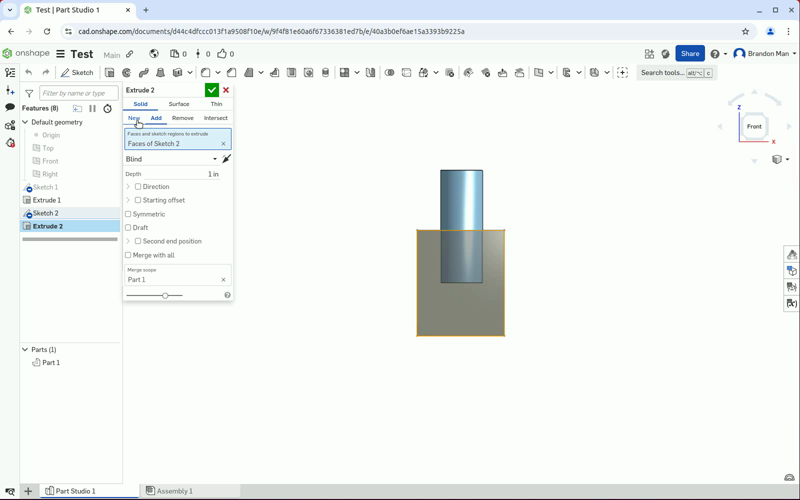
click(137, 120)
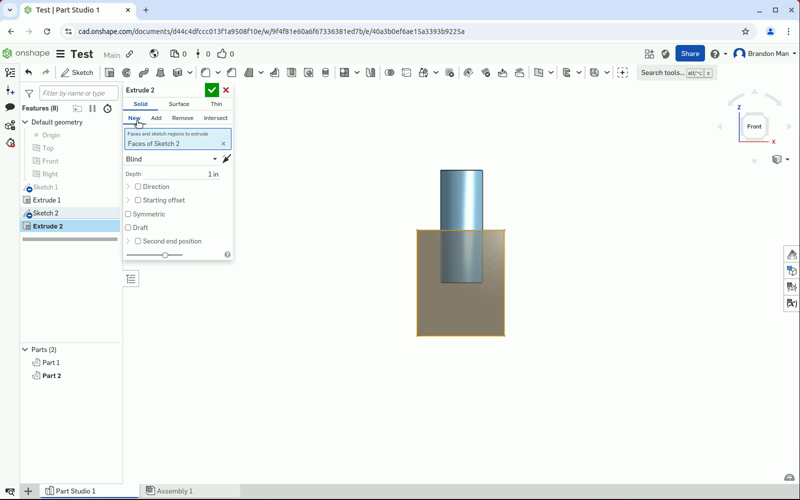
key(tab, 4)
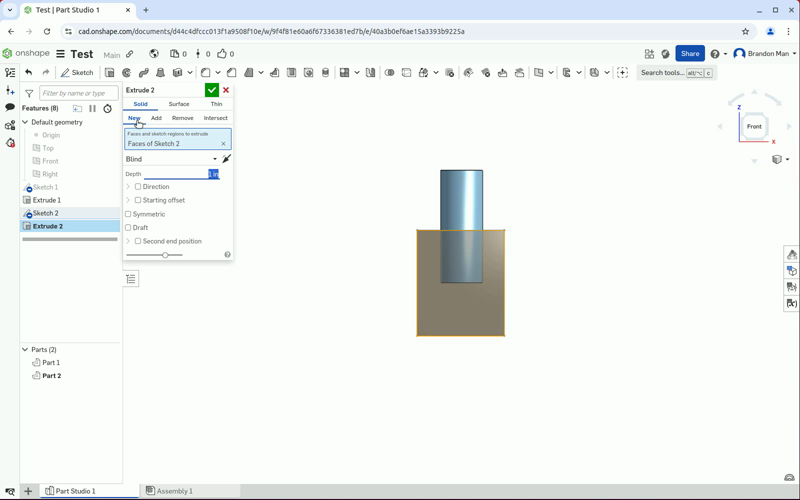
text(1.444)
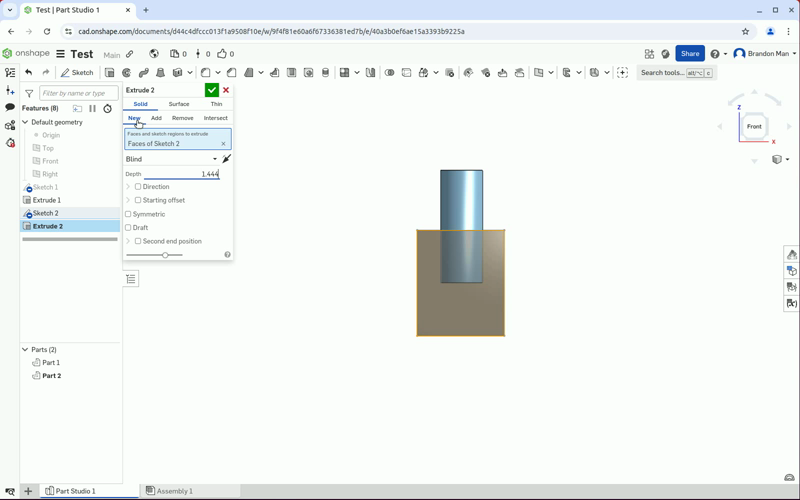
key(enter)
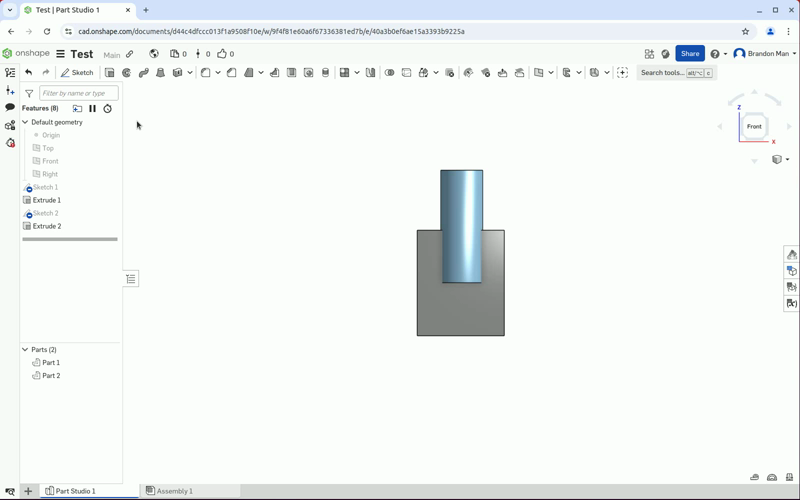
key(shift+h)
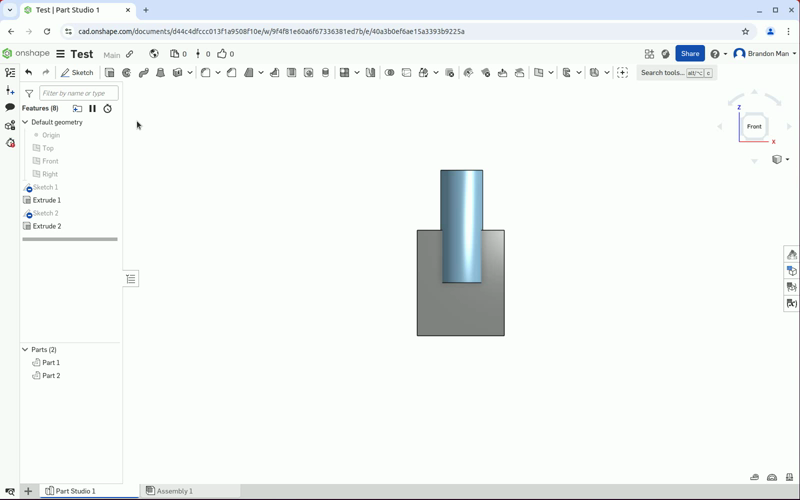
key(shift+h)
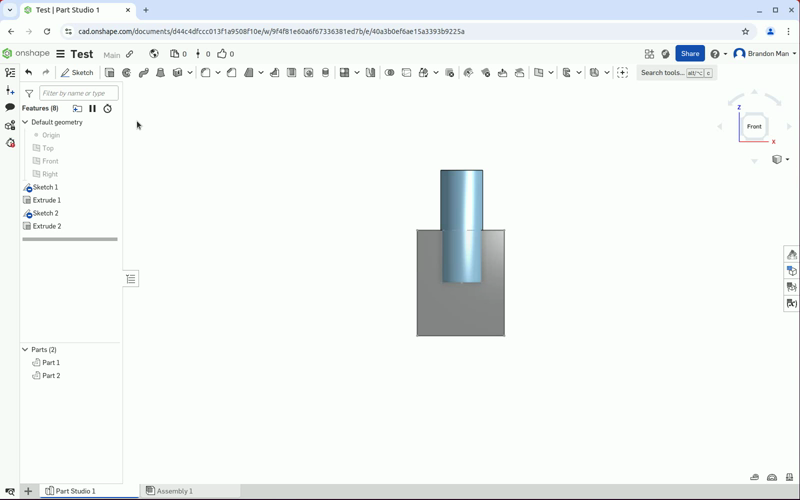
key(shift+7)
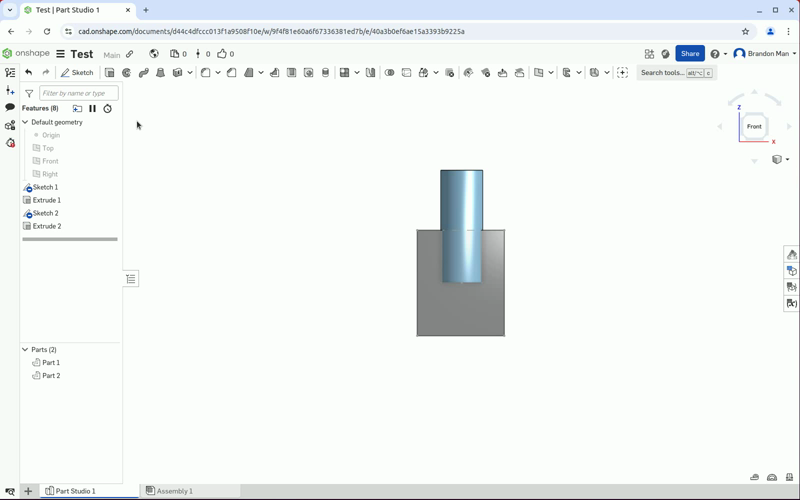
key(left, 2)
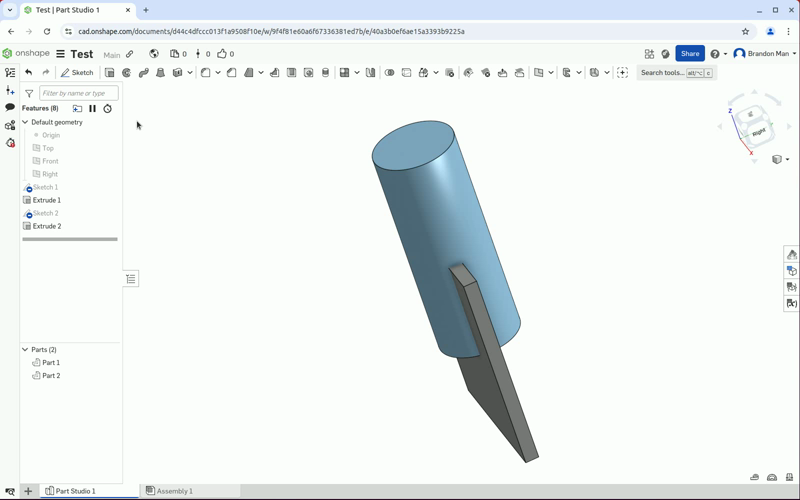
key(down, 2)
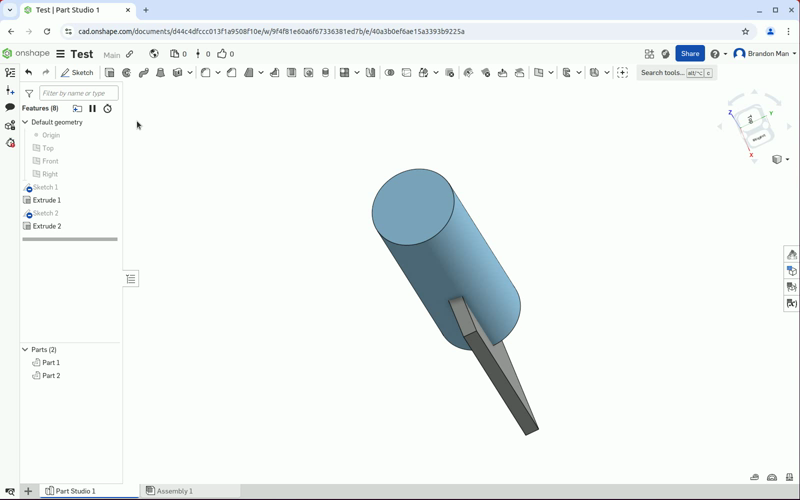
key(up, 2)
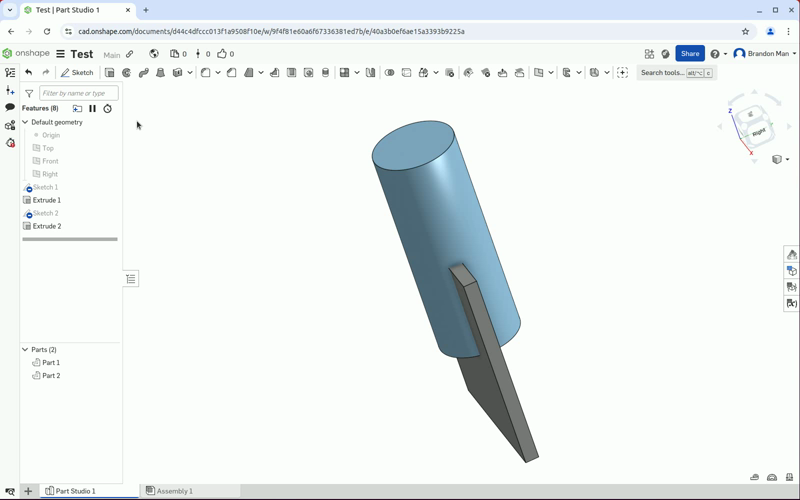
key(right, 2)
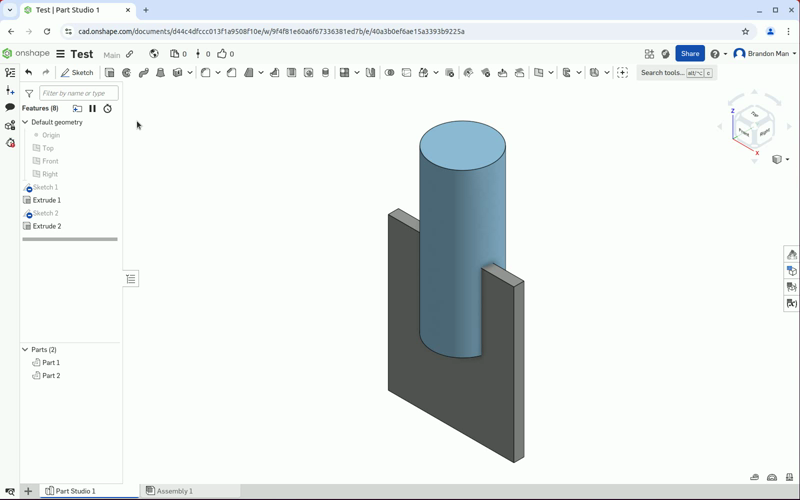
mouse_move(73, 189)
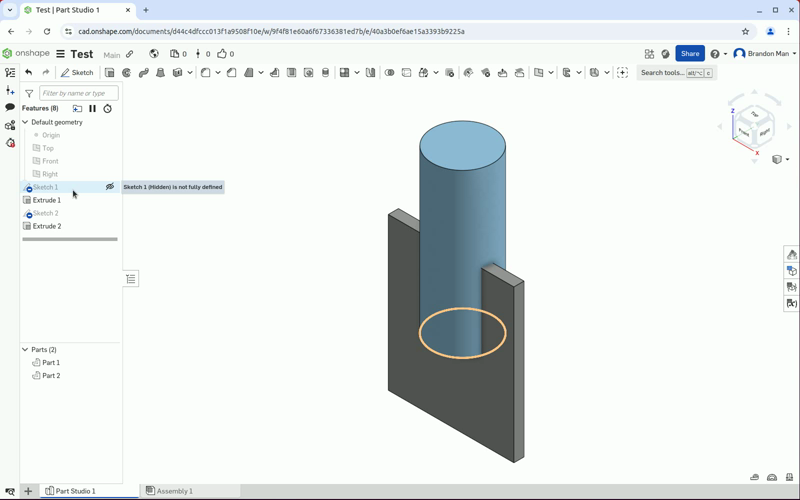
click(73, 189)